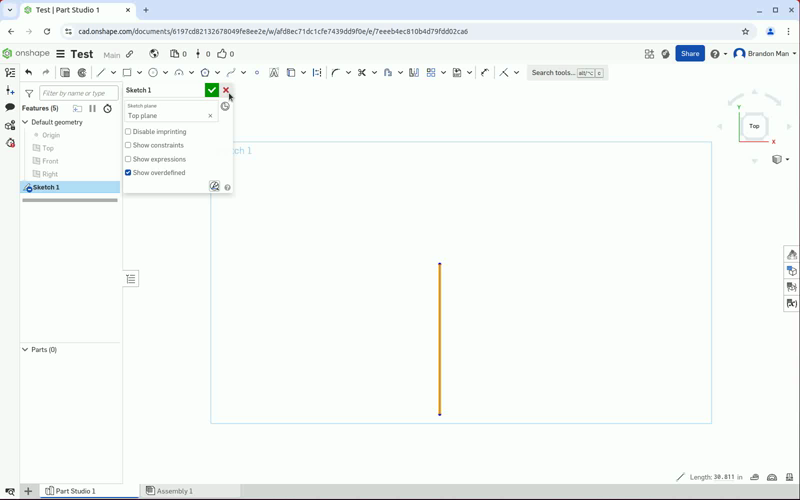
key(shift+h)
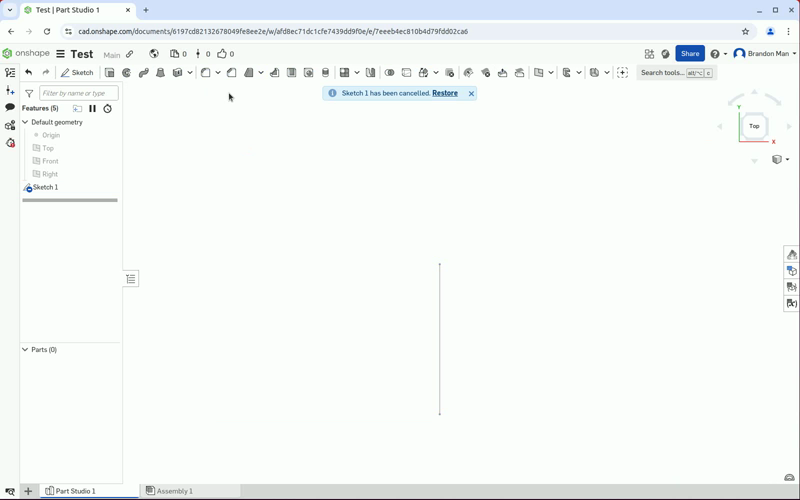
key(shift+s)
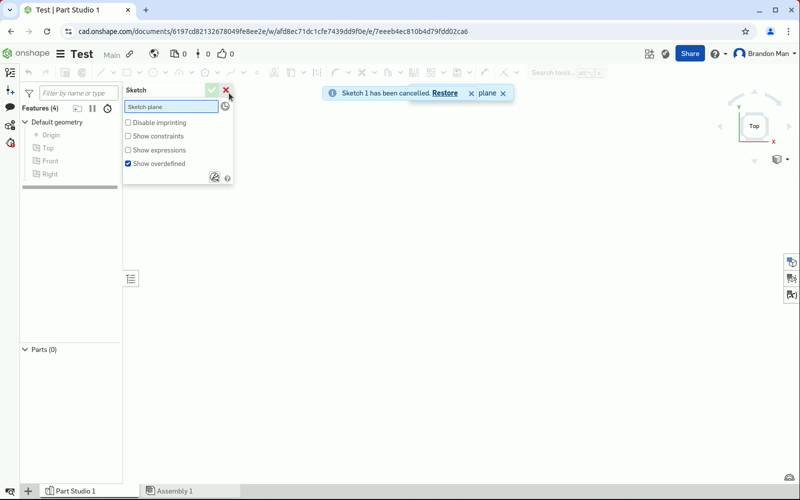
mouse_move(73, 150)
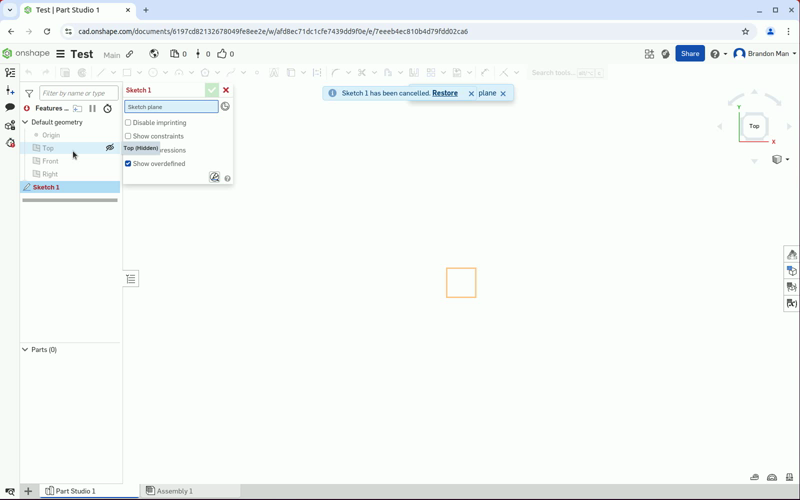
click(73, 150)
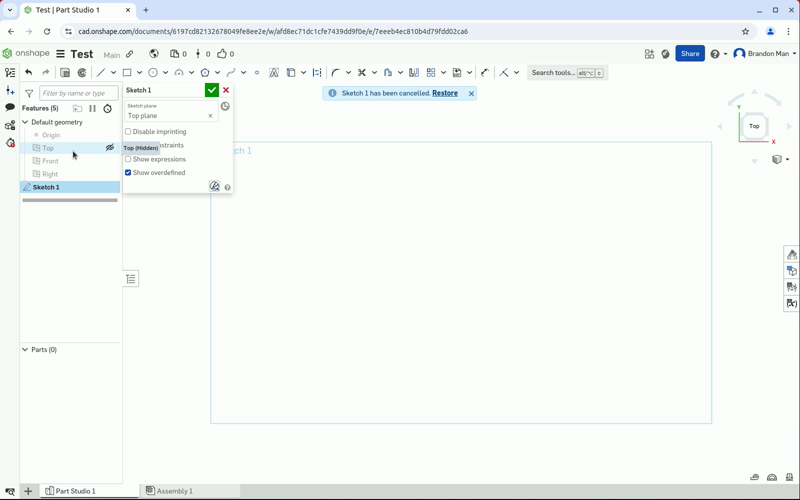
mouse_move(73, 352)
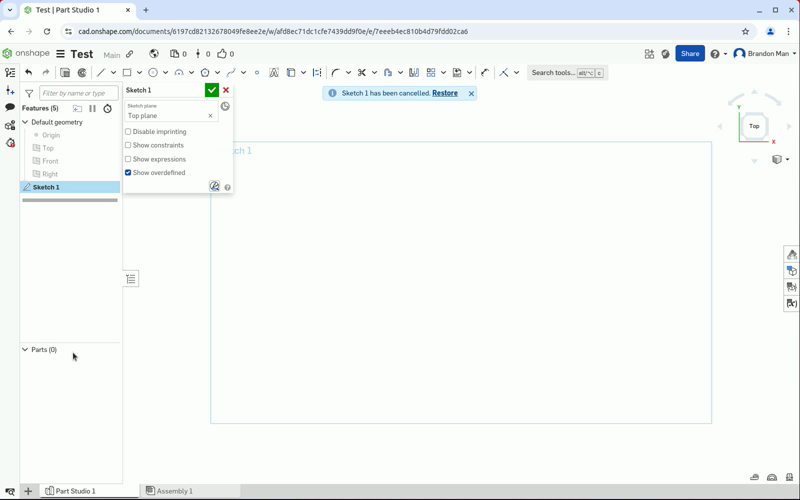
key(y)
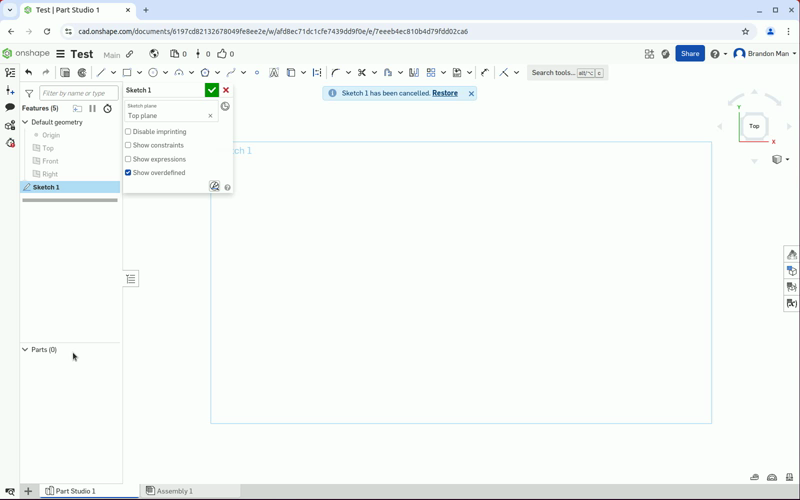
key(l)
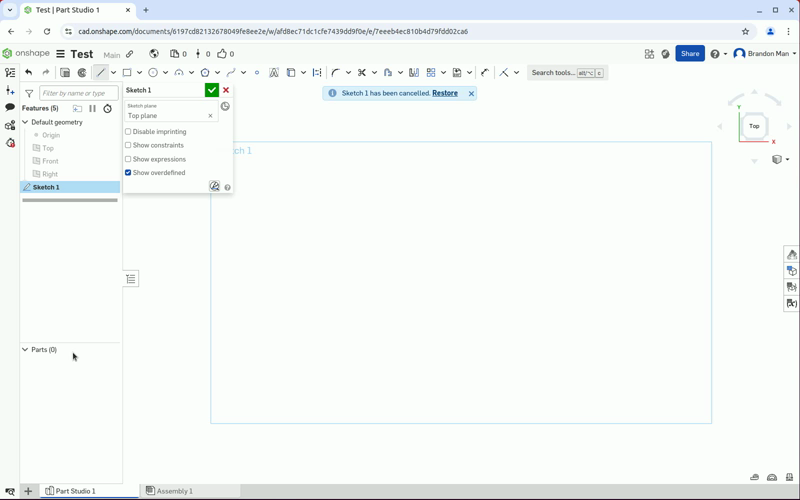
key_down(shift)
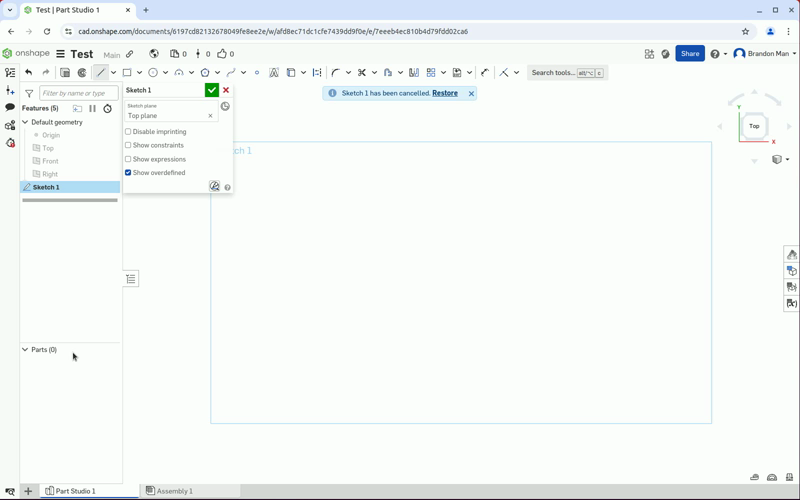
mouse_move(460, 282)
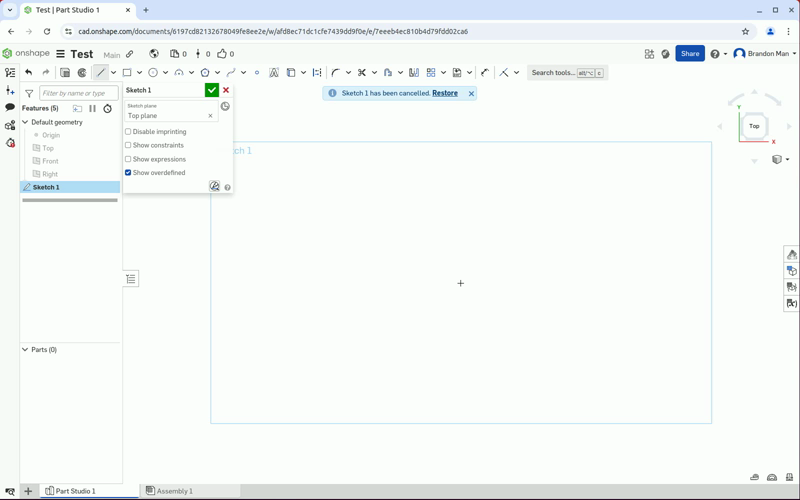
click(460, 282)
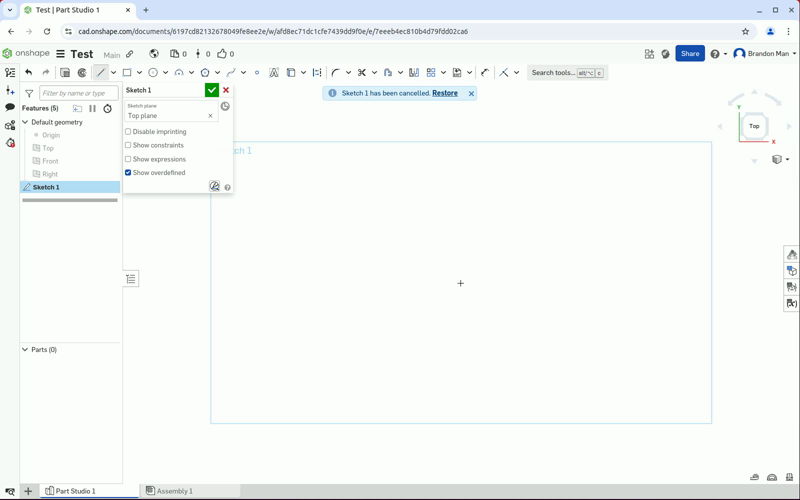
key_up(shift)
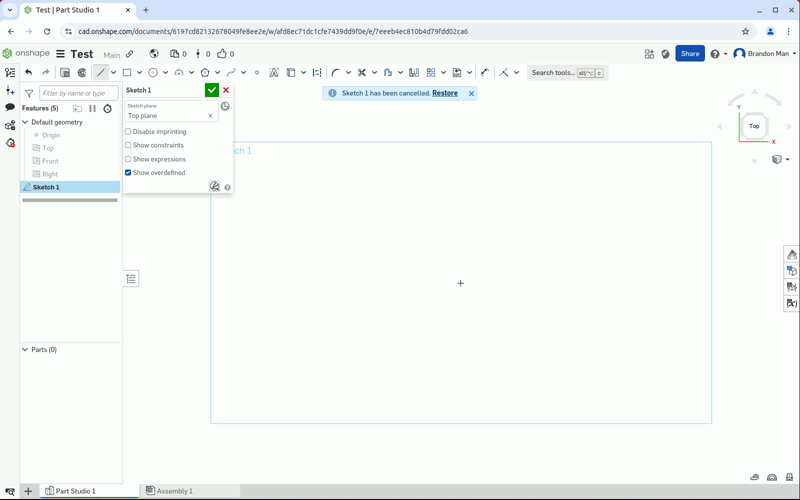
key_down(shift)
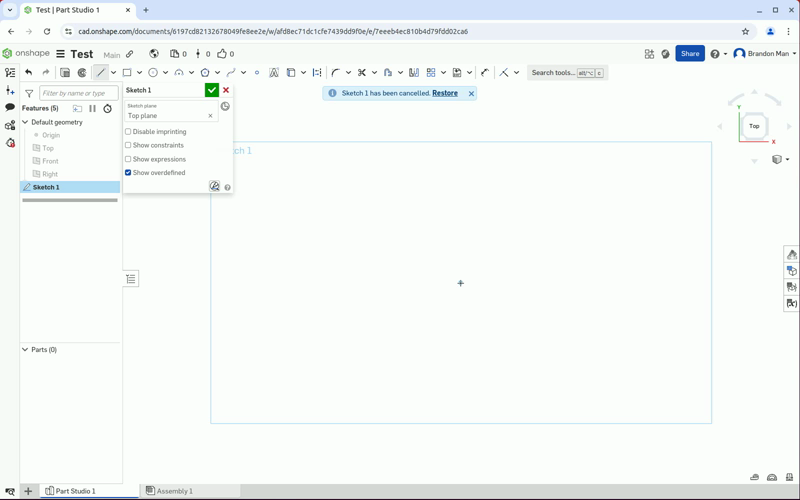
mouse_move(490, 282)
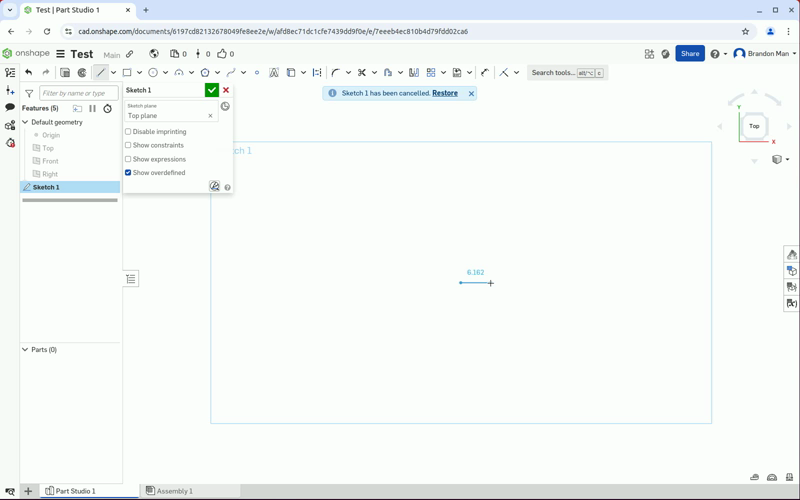
mouse_move(479, 282)
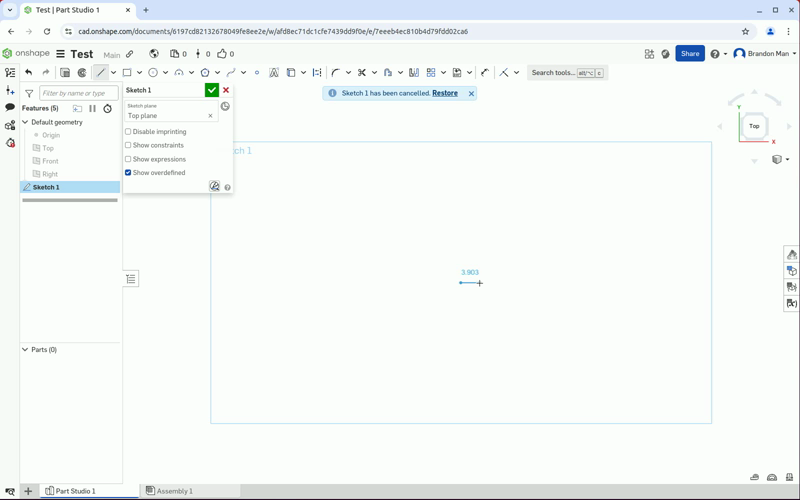
click(479, 282)
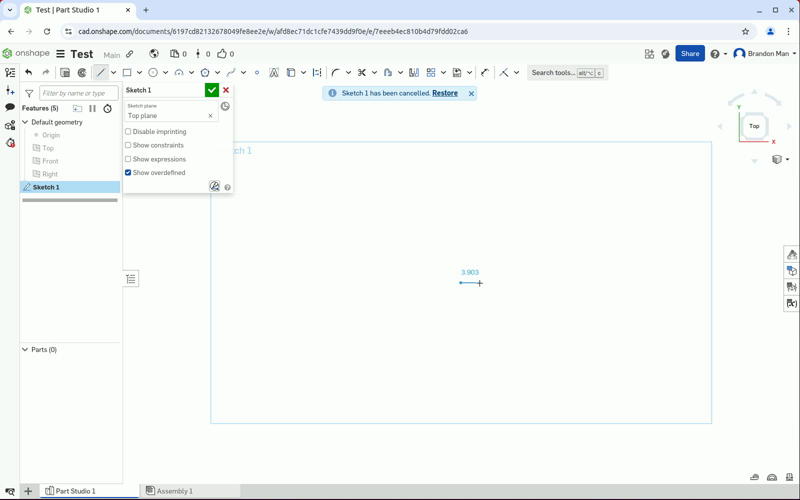
key_up(shift)
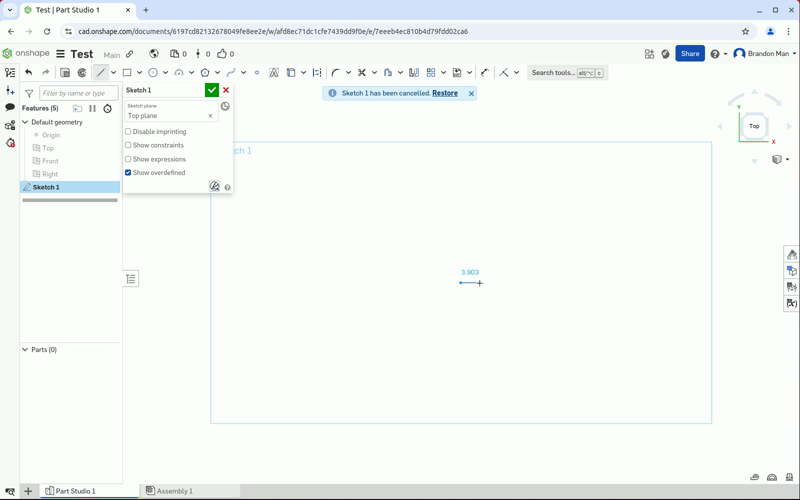
key_down(shift)
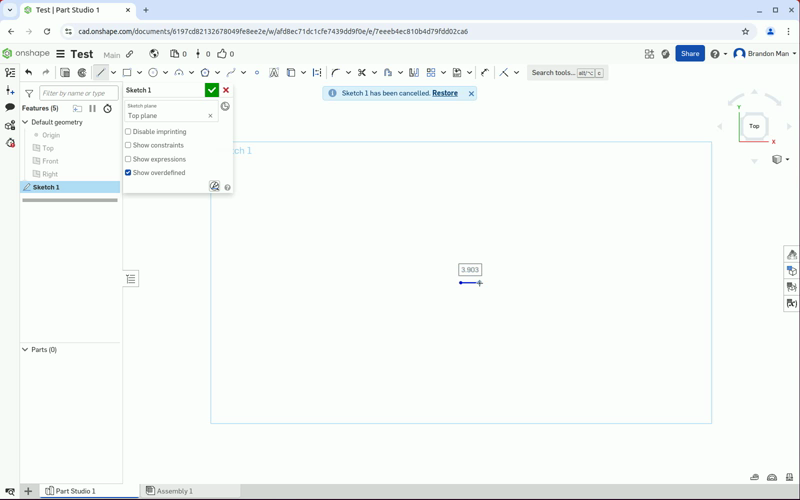
mouse_move(509, 282)
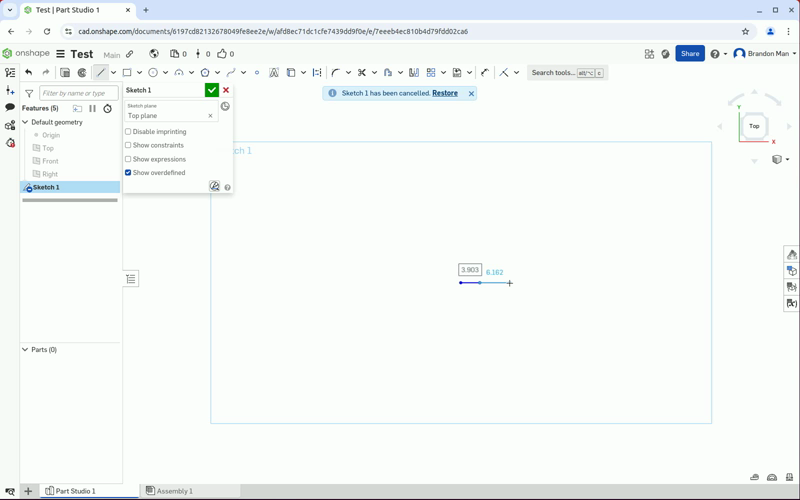
mouse_move(479, 264)
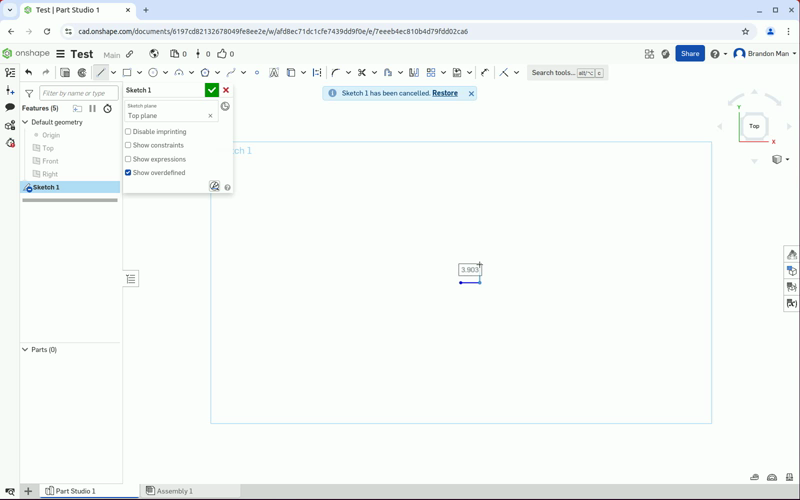
click(479, 264)
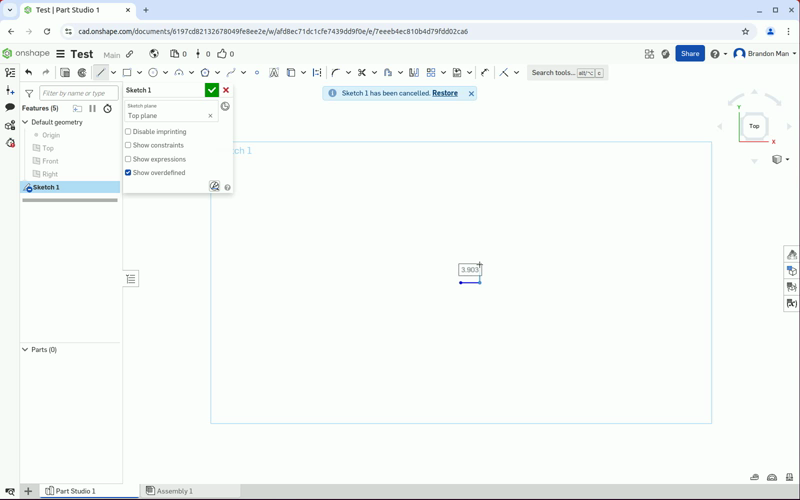
key_up(shift)
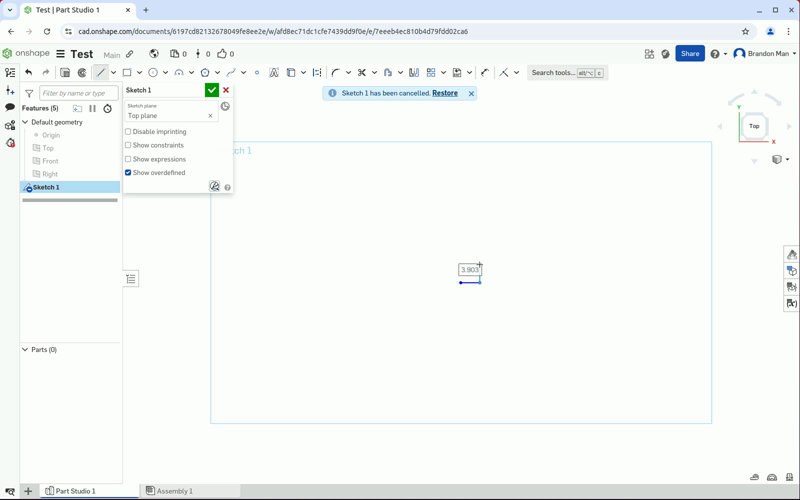
key_down(shift)
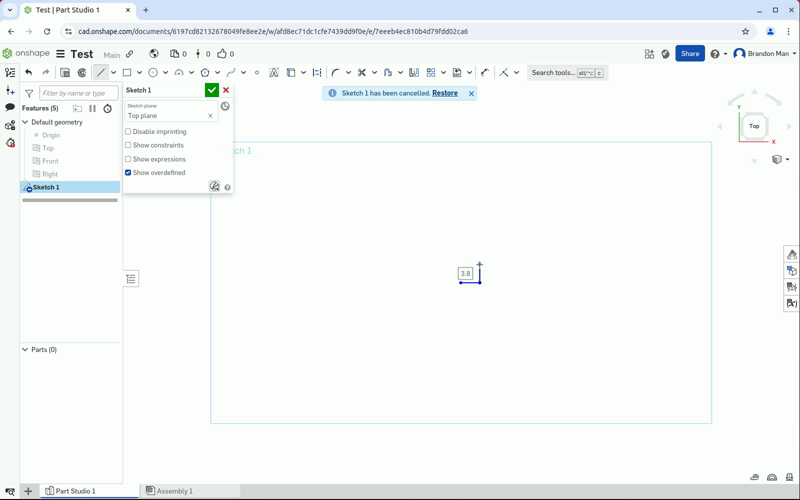
mouse_move(509, 264)
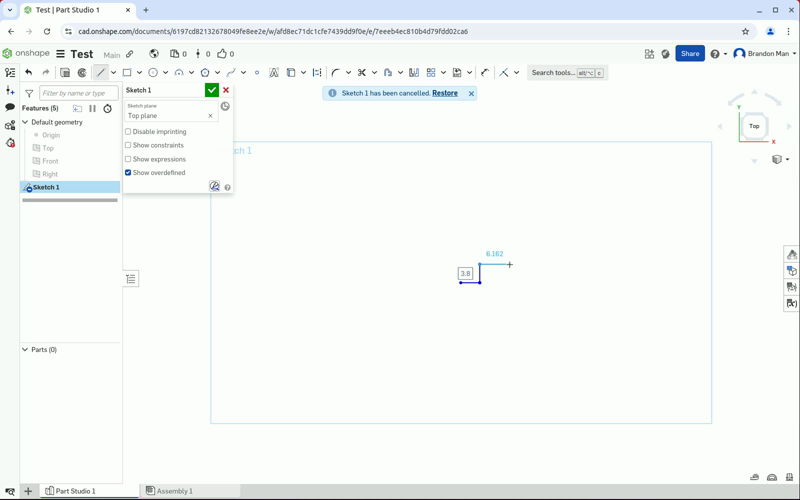
mouse_move(479, 245)
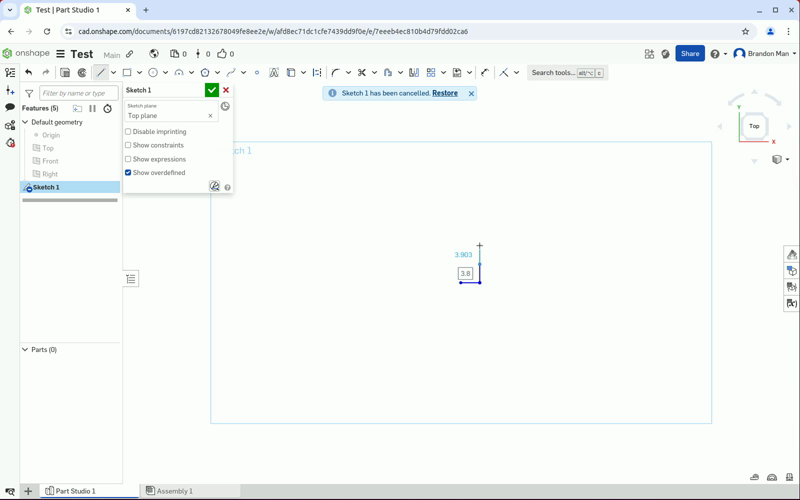
click(479, 245)
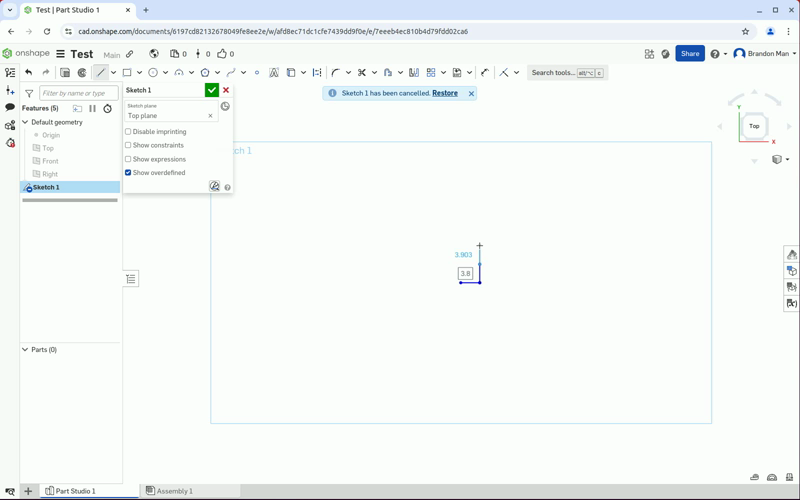
key_up(shift)
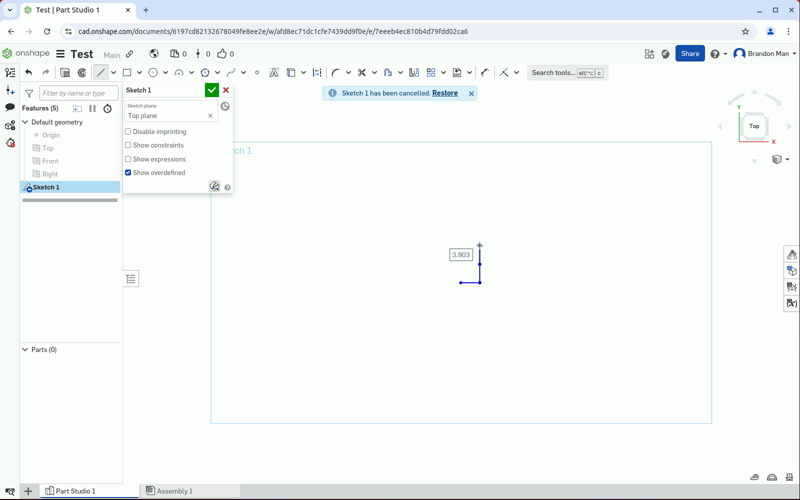
key_down(shift)
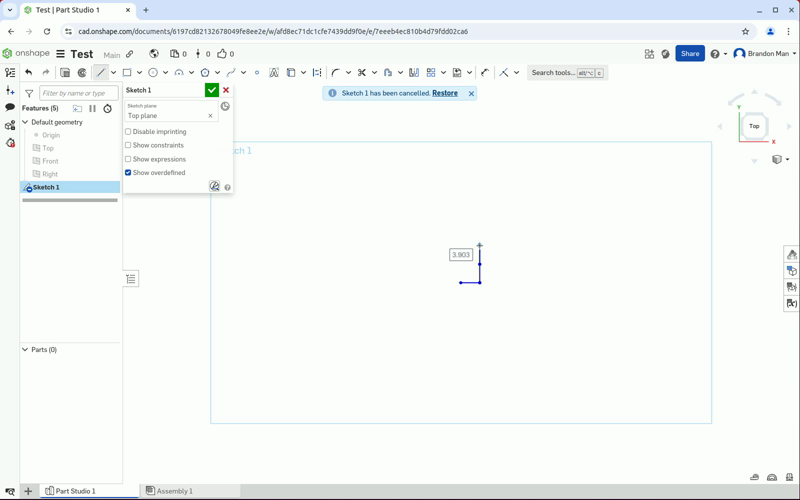
mouse_move(509, 245)
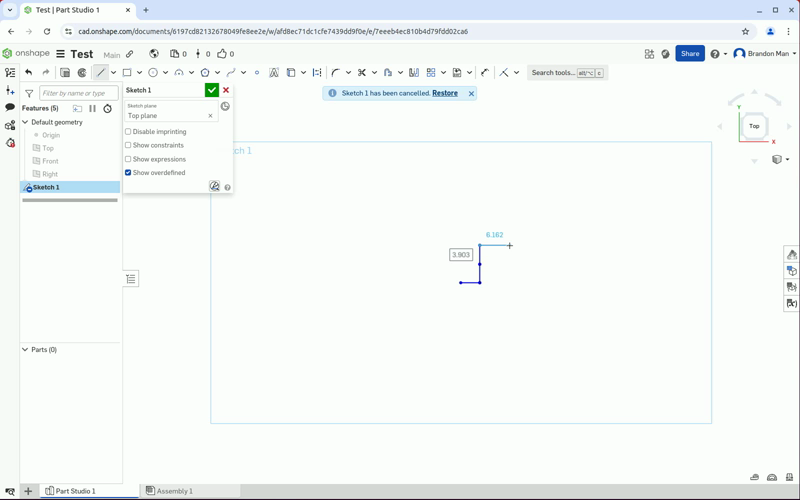
mouse_move(517, 245)
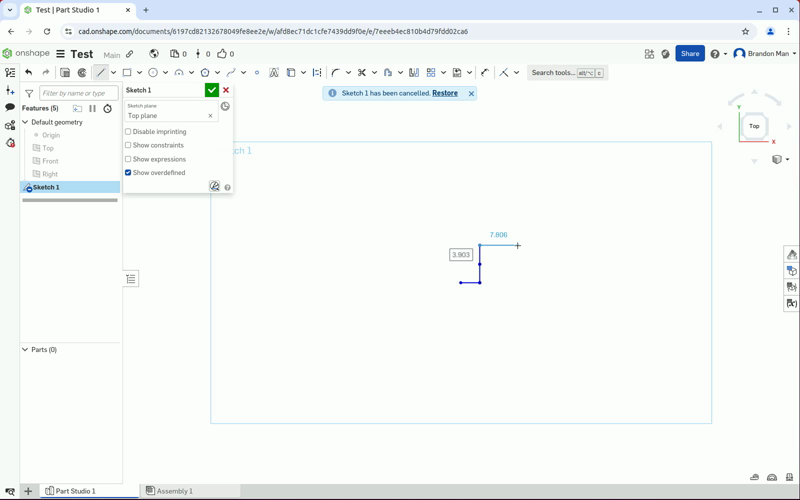
click(517, 245)
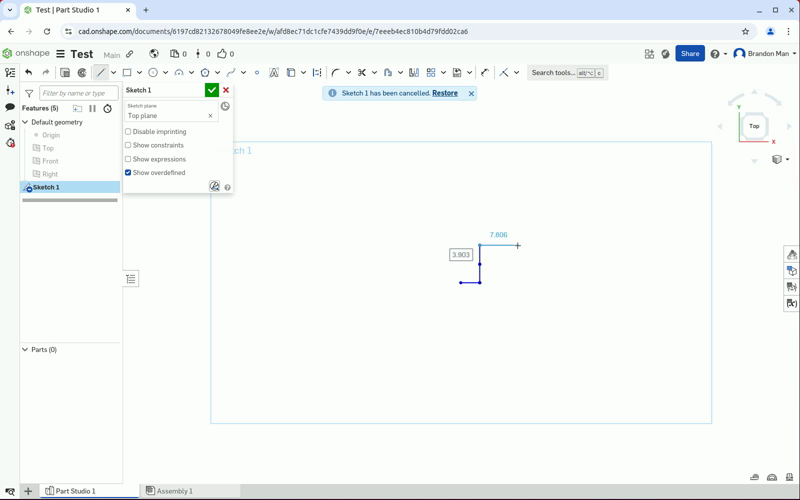
key_up(shift)
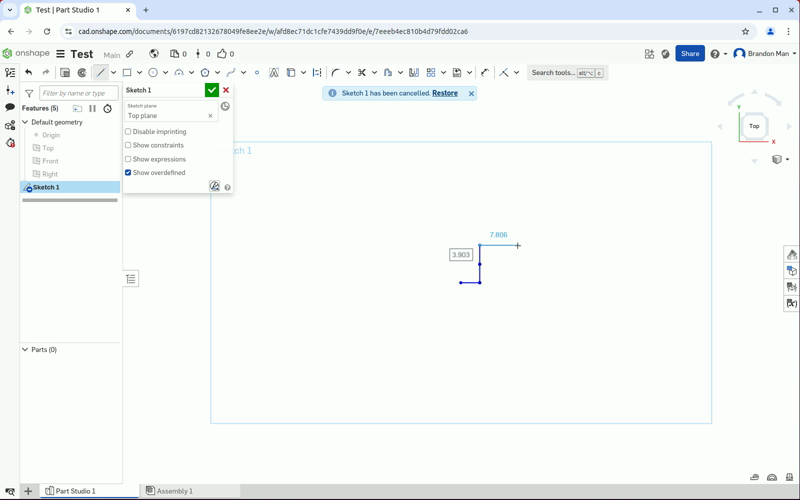
key_down(shift)
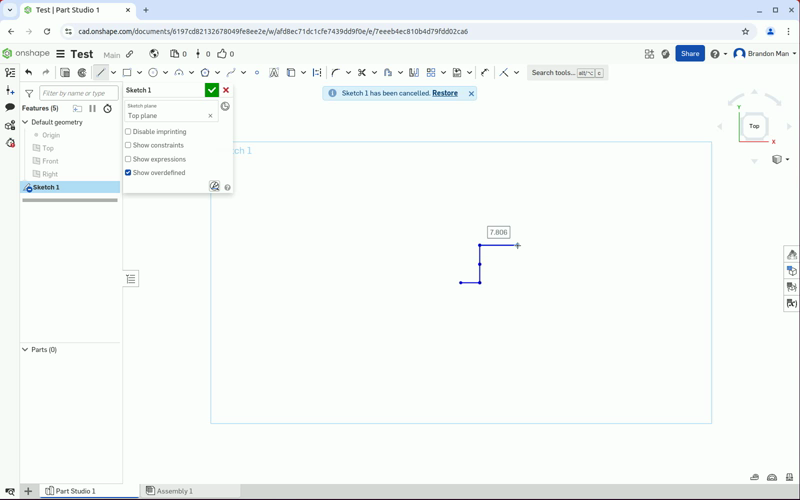
mouse_move(547, 245)
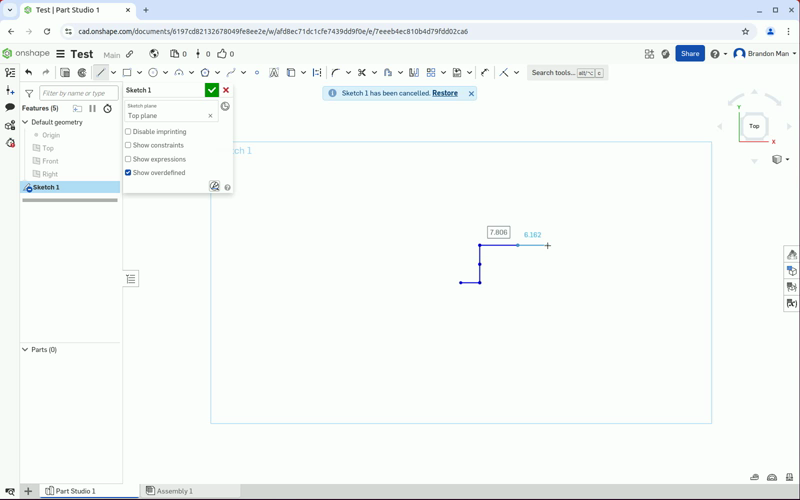
mouse_move(573, 245)
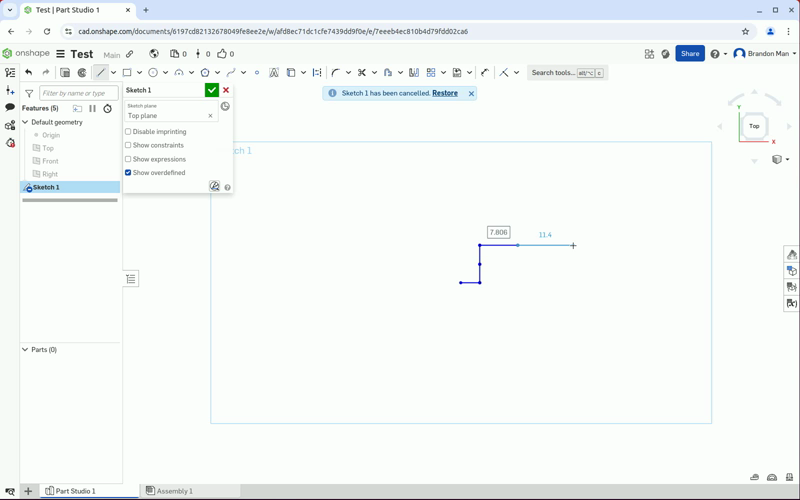
click(573, 245)
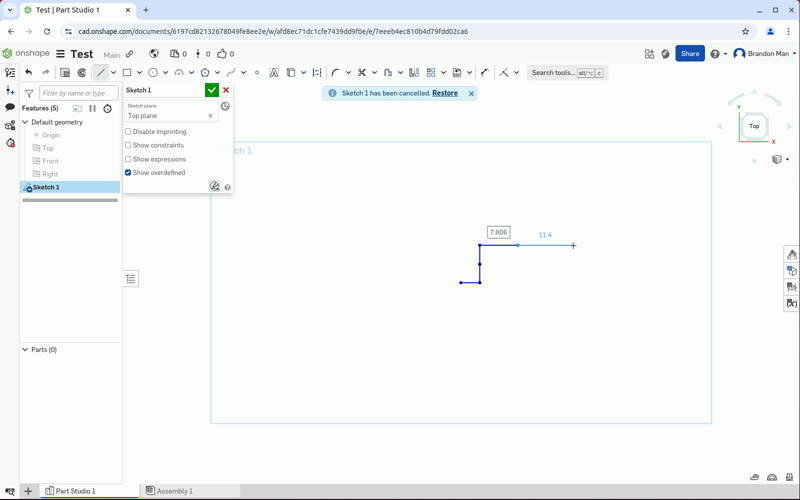
key_up(shift)
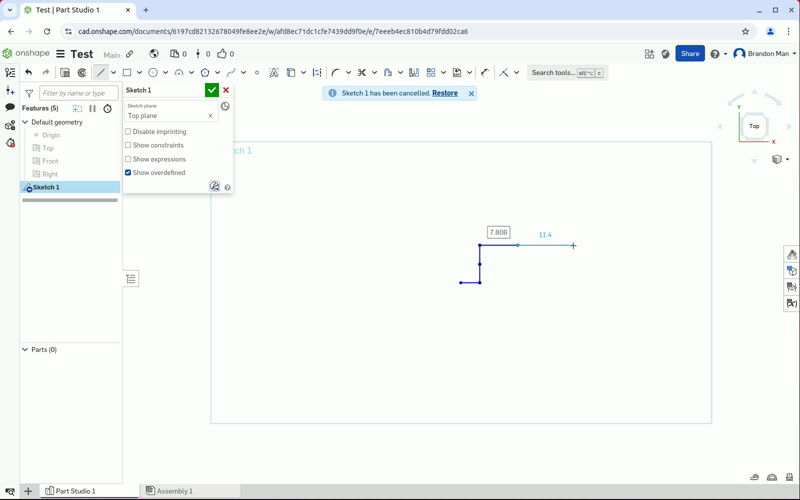
key_down(shift)
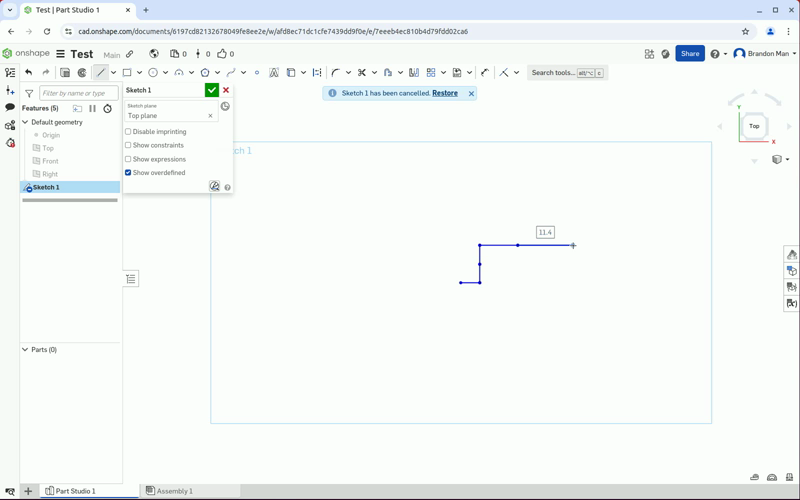
mouse_move(589, 245)
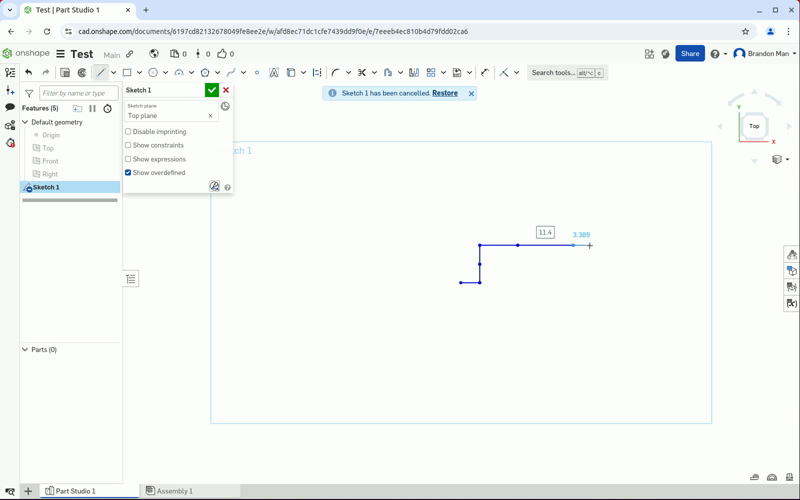
mouse_move(573, 226)
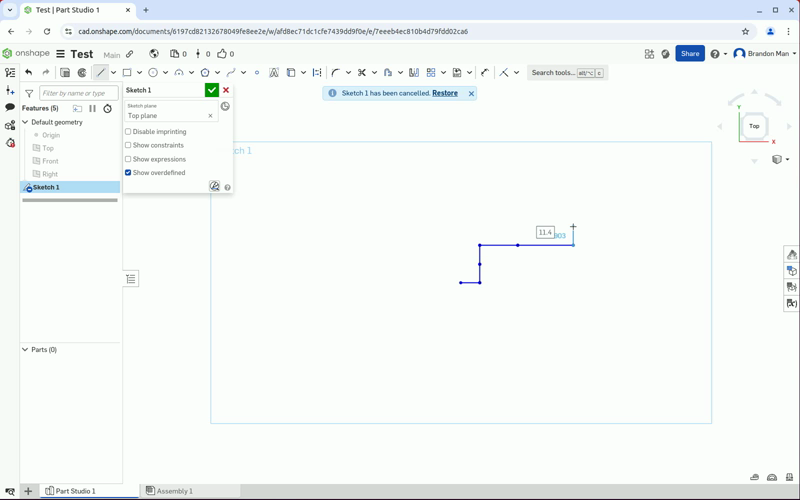
click(573, 226)
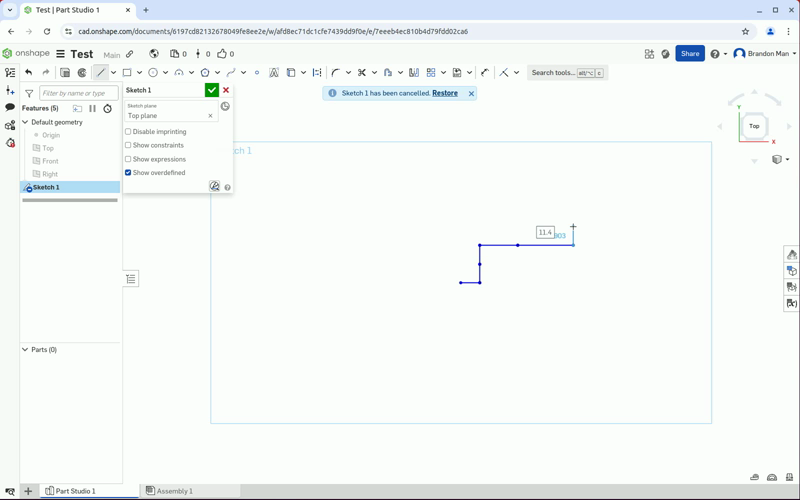
key_up(shift)
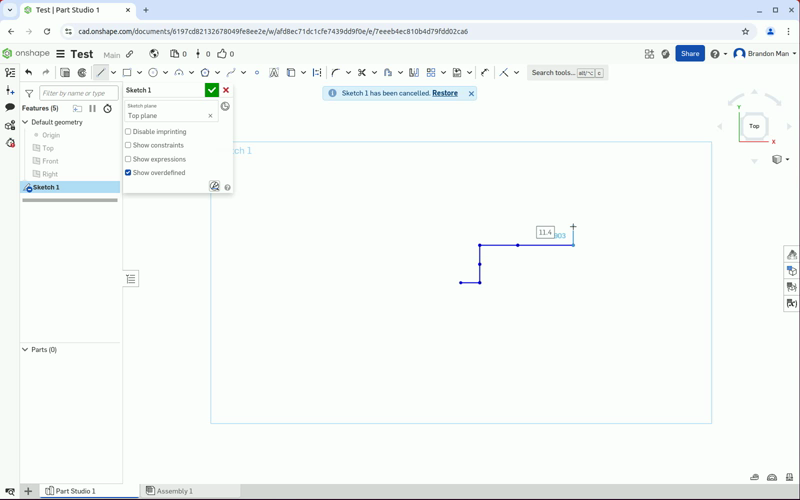
key_down(shift)
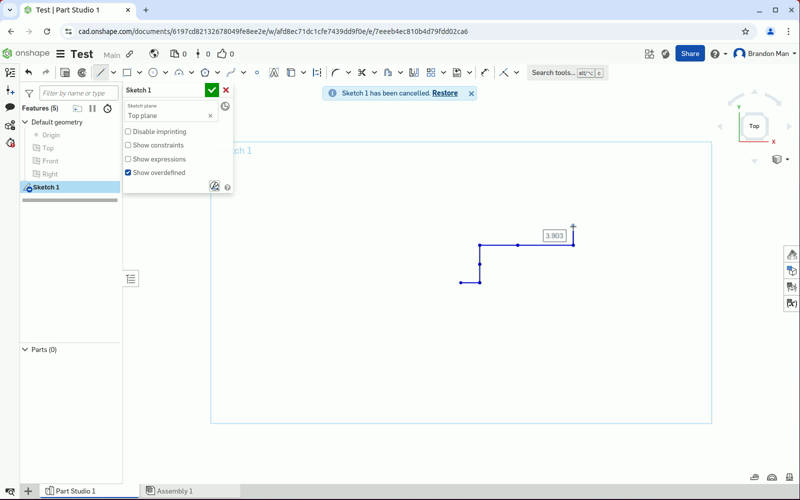
mouse_move(460, 226)
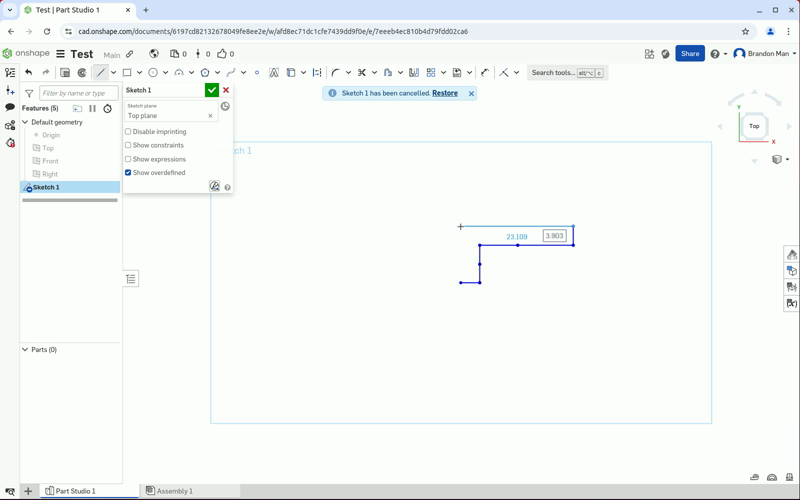
click(460, 226)
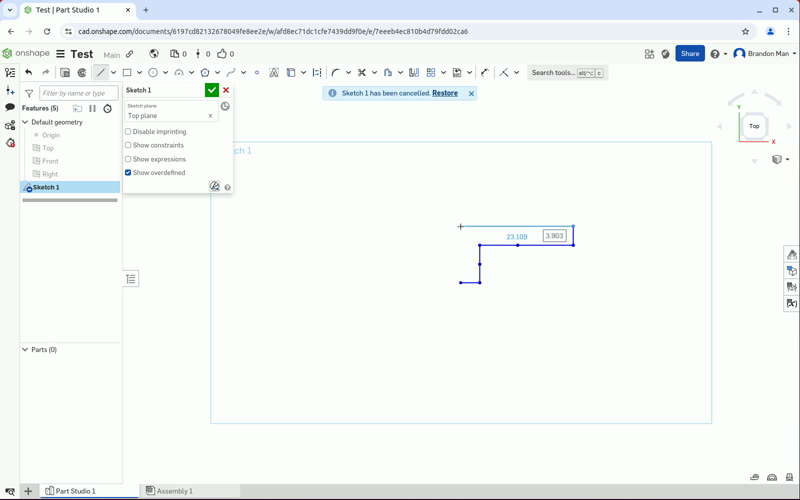
key_up(shift)
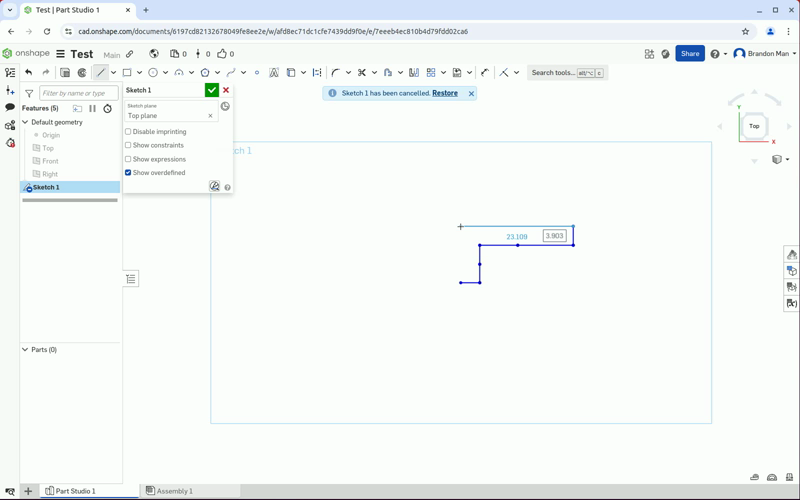
mouse_move(490, 226)
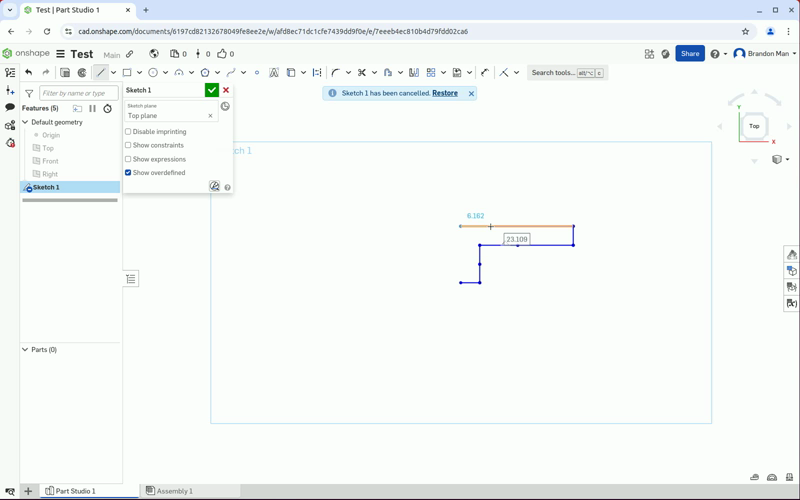
key_down(shift)
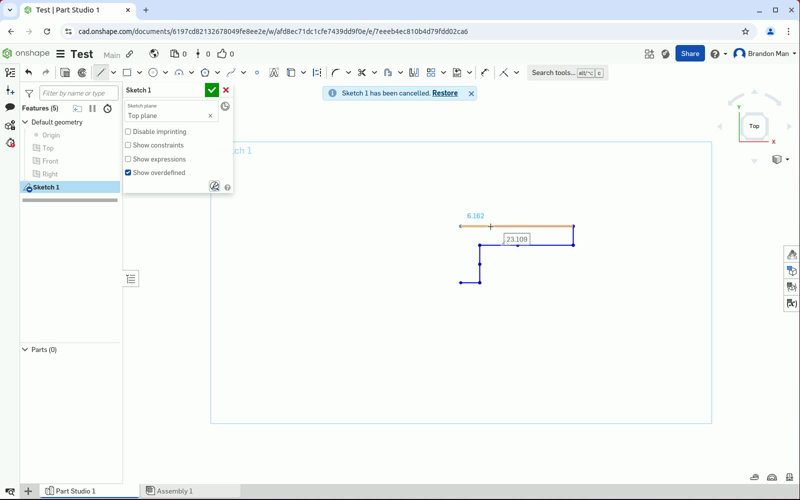
mouse_move(460, 282)
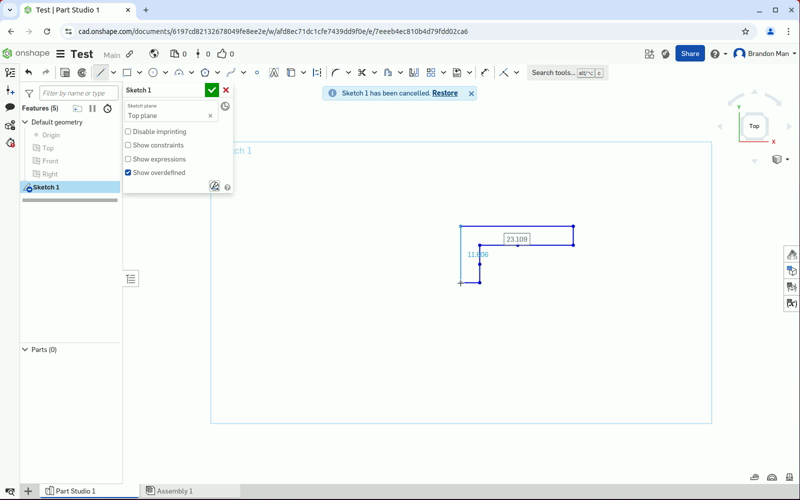
key_up(shift)
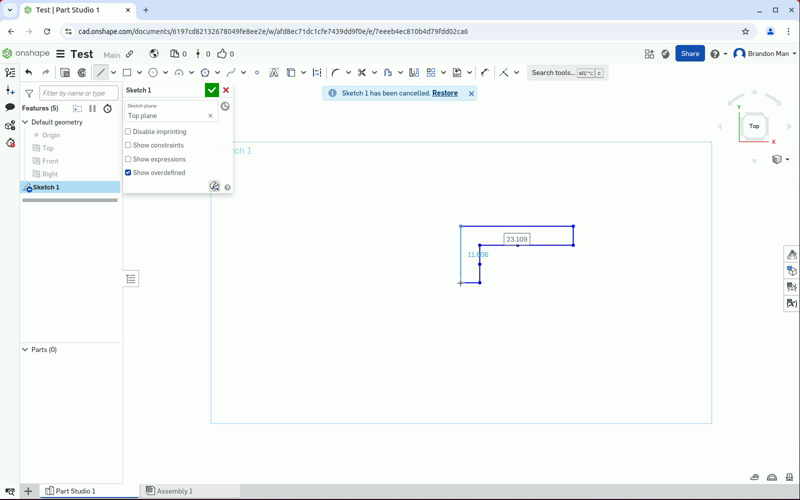
click(460, 282)
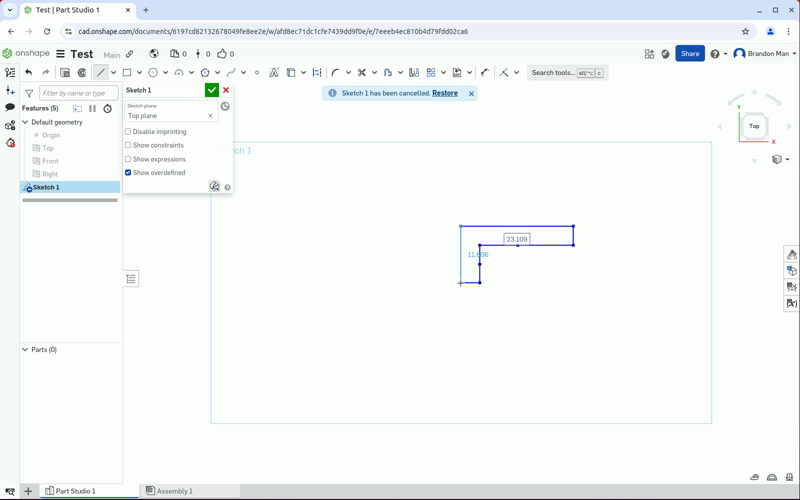
key(esc)
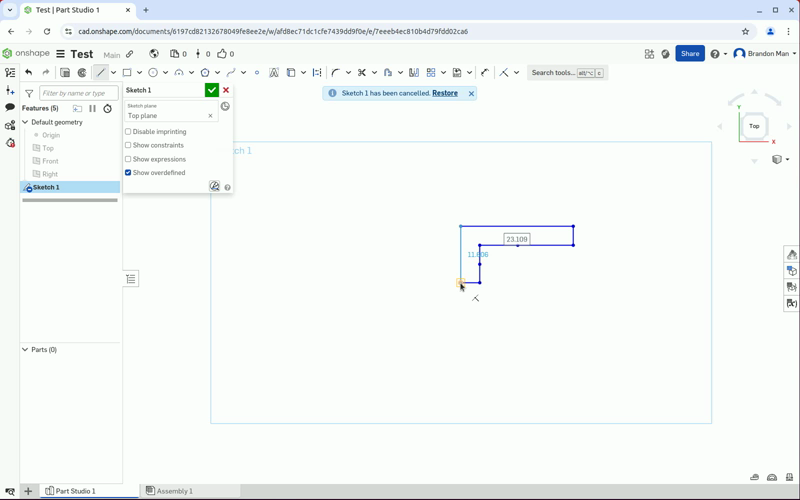
mouse_move(482, 236)
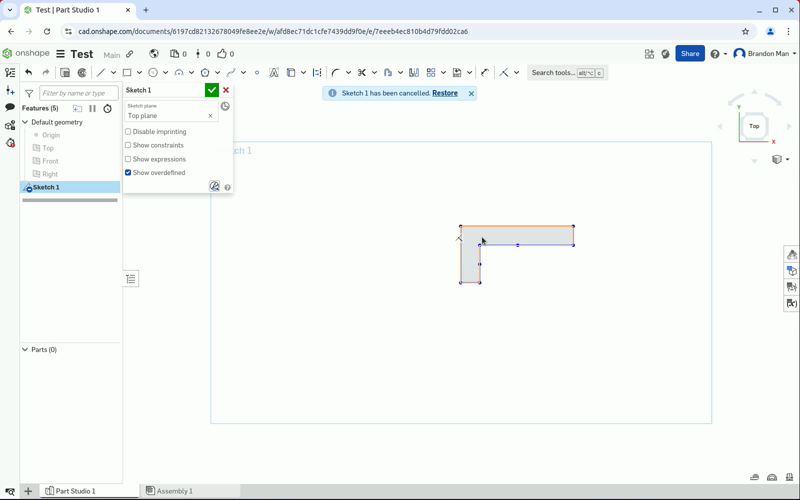
click(482, 236)
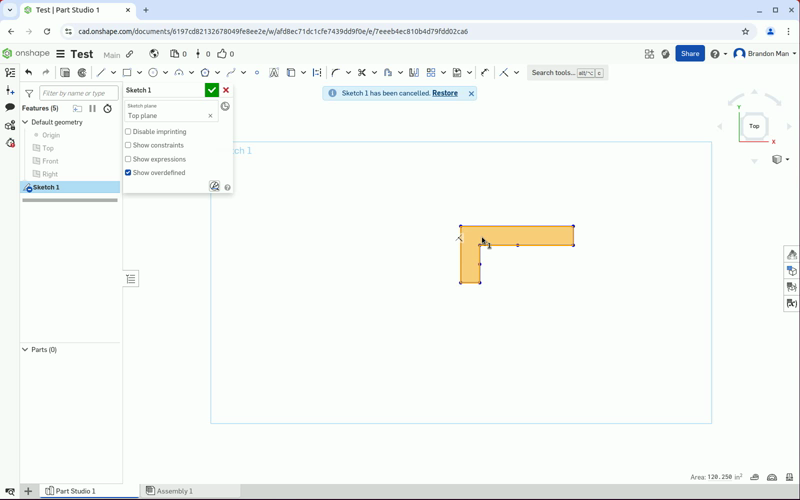
mouse_move(73, 352)
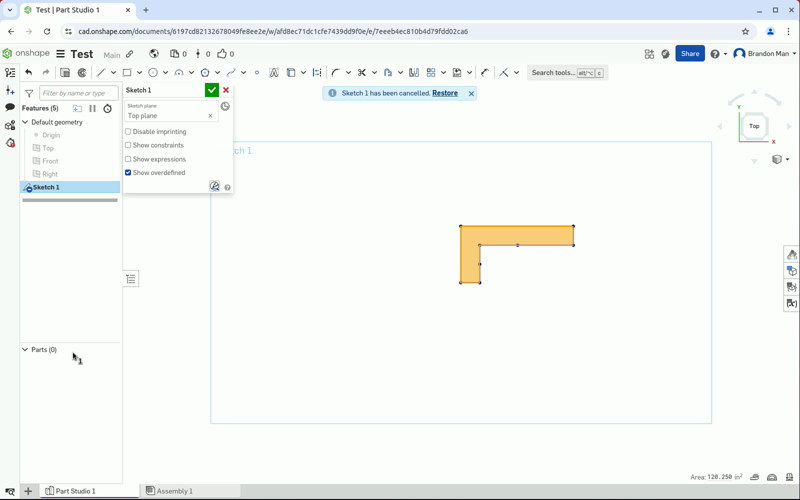
key(shift+y)
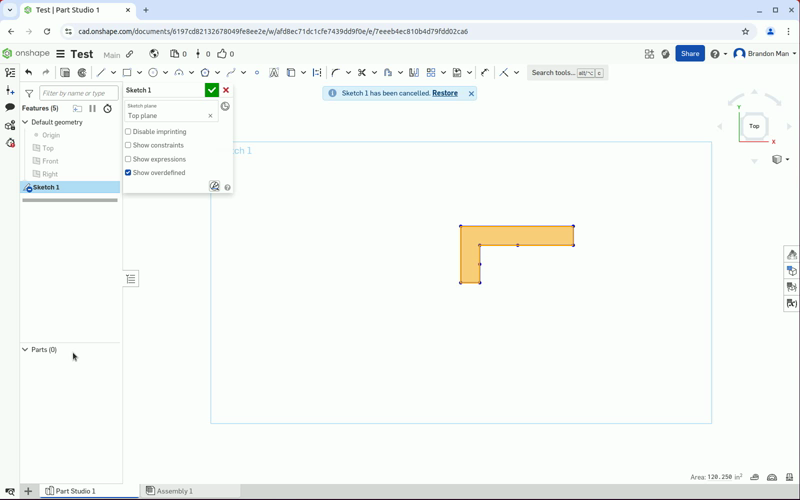
key(shift+e)
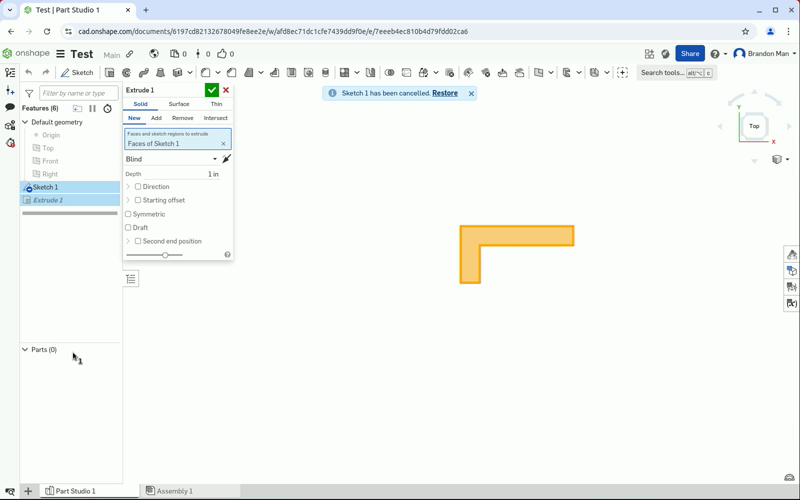
mouse_move(143, 106)
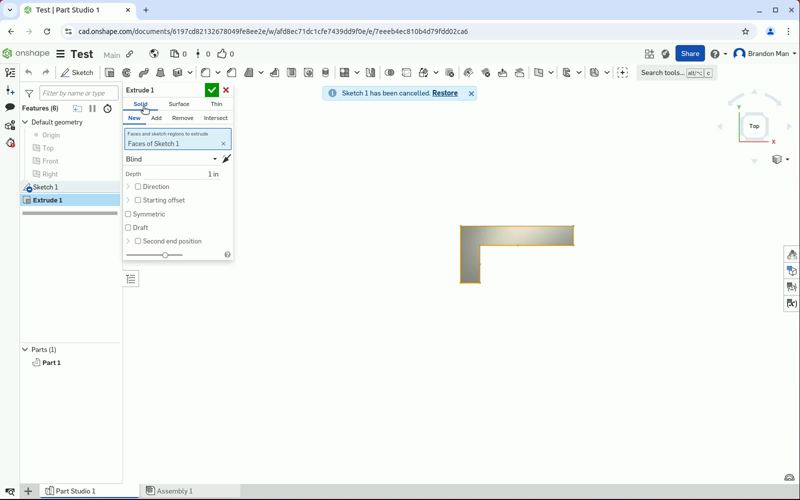
click(143, 106)
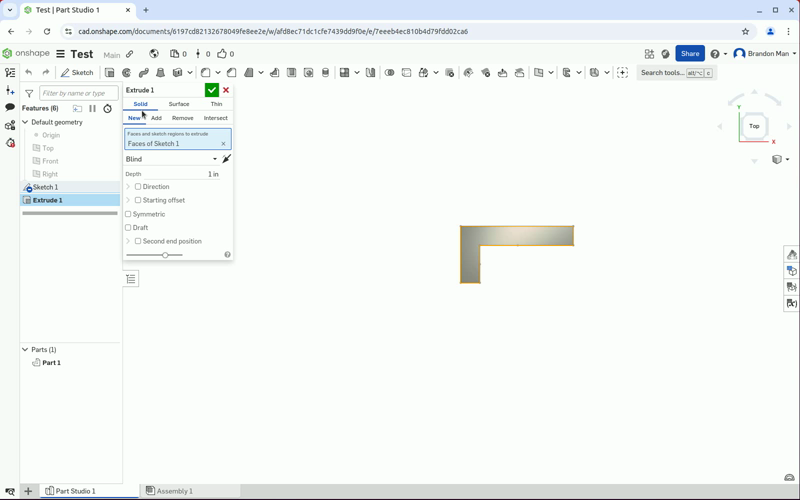
mouse_move(137, 120)
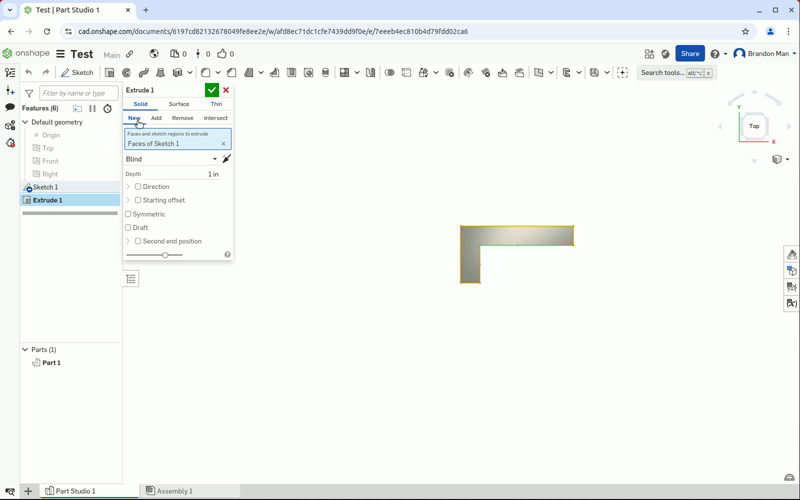
click(137, 120)
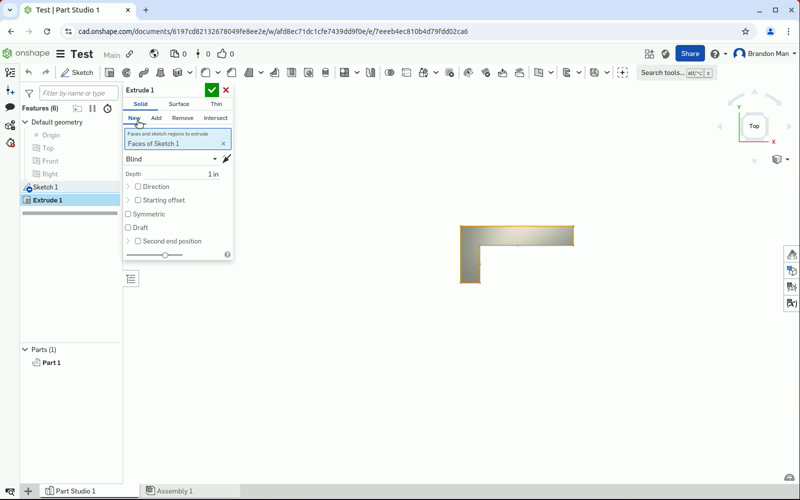
key(tab, 4)
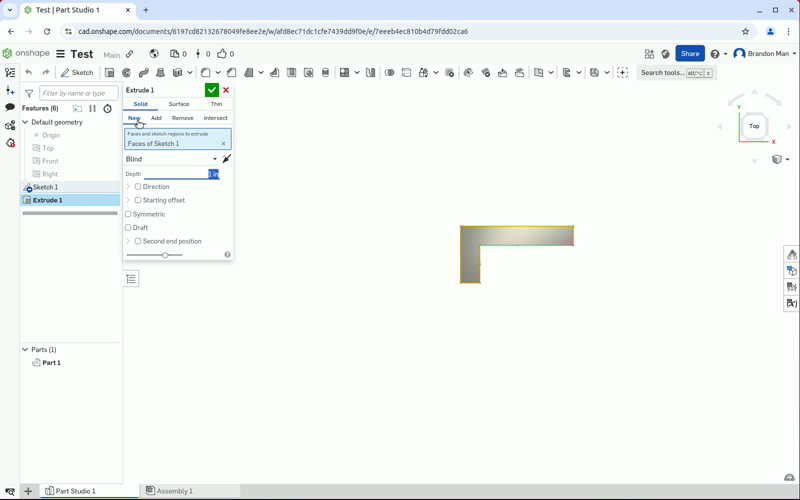
text(7.703)
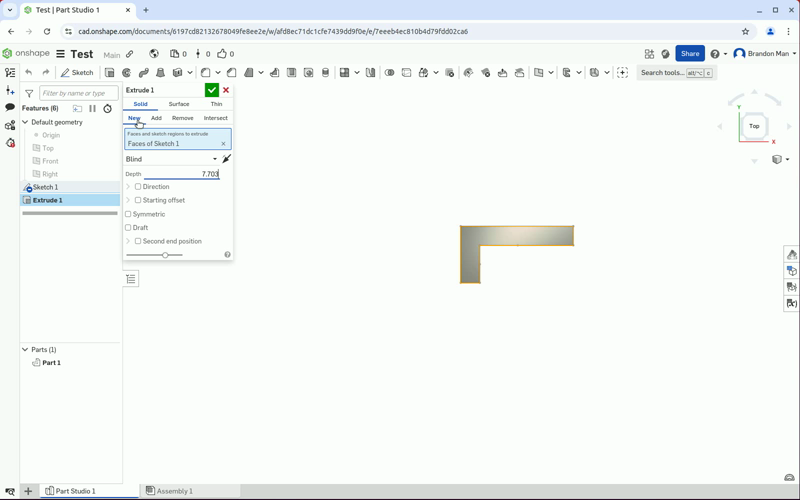
key(enter)
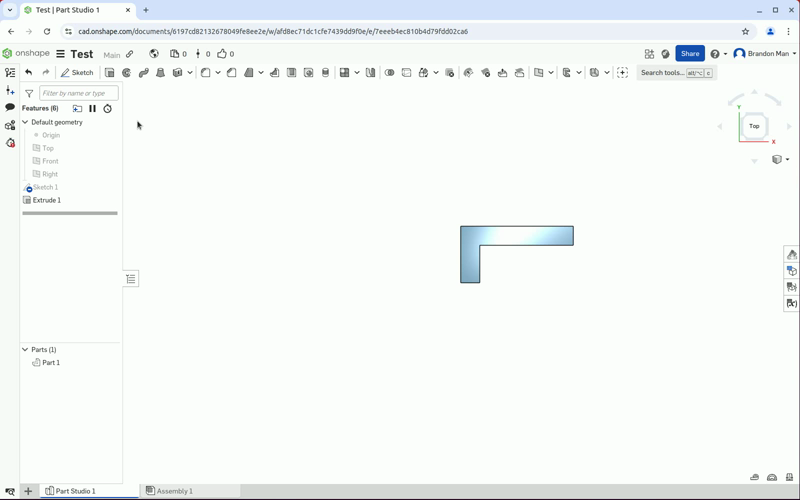
key(shift+h)
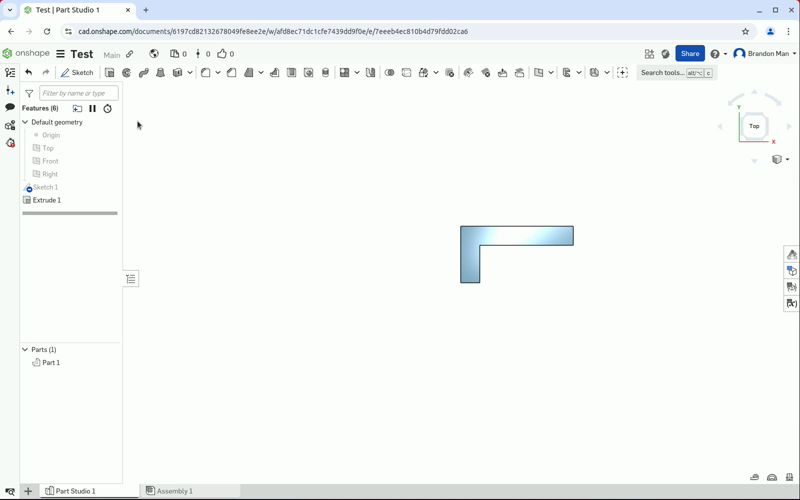
key(shift+h)
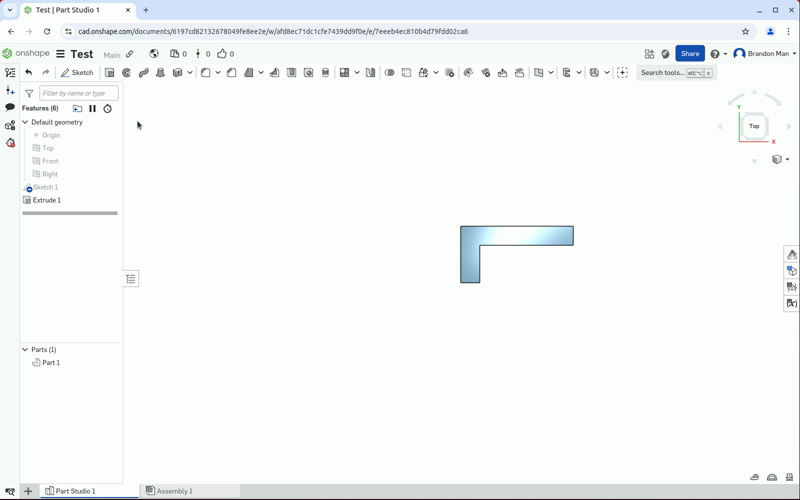
mouse_move(73, 189)
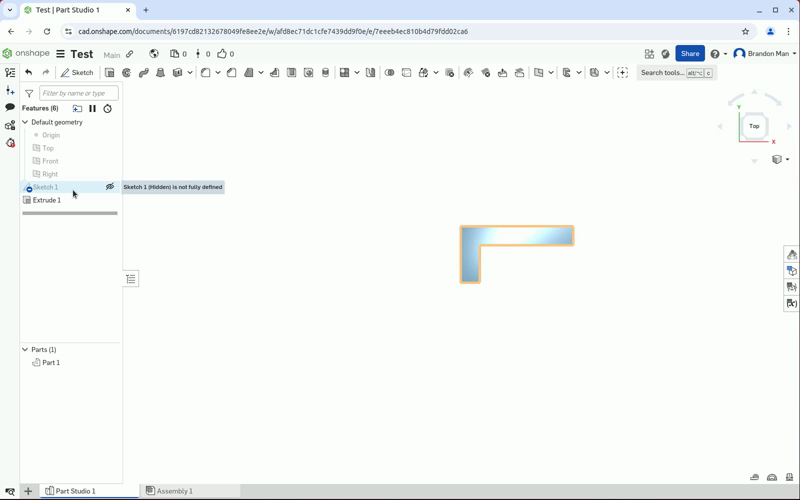
click(73, 189)
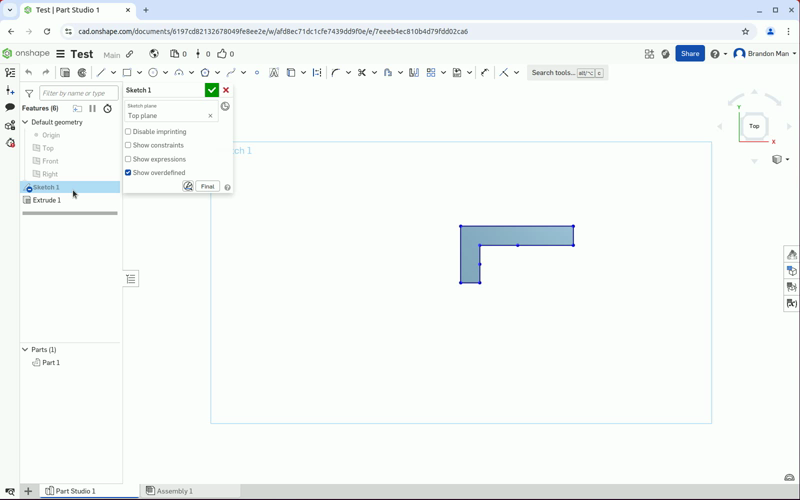
mouse_move(229, 92)
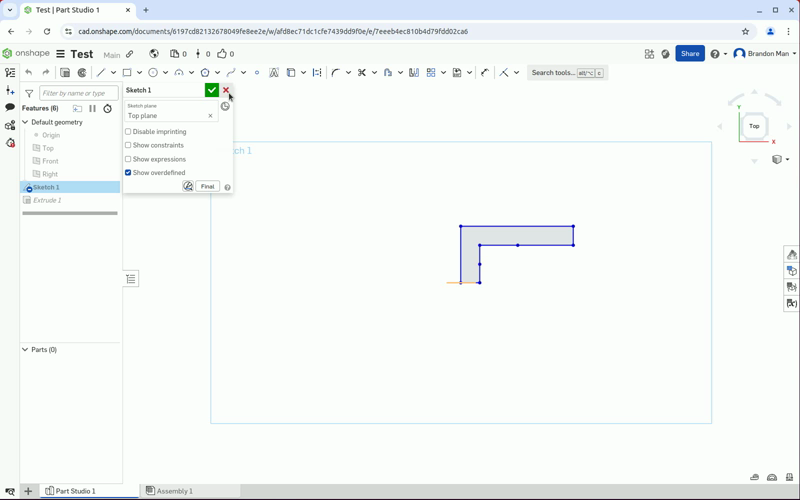
click(229, 92)
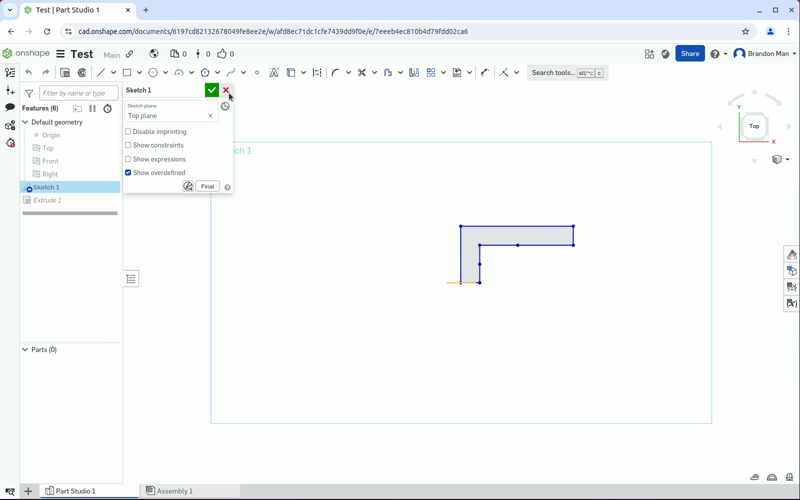
key(shift+s)
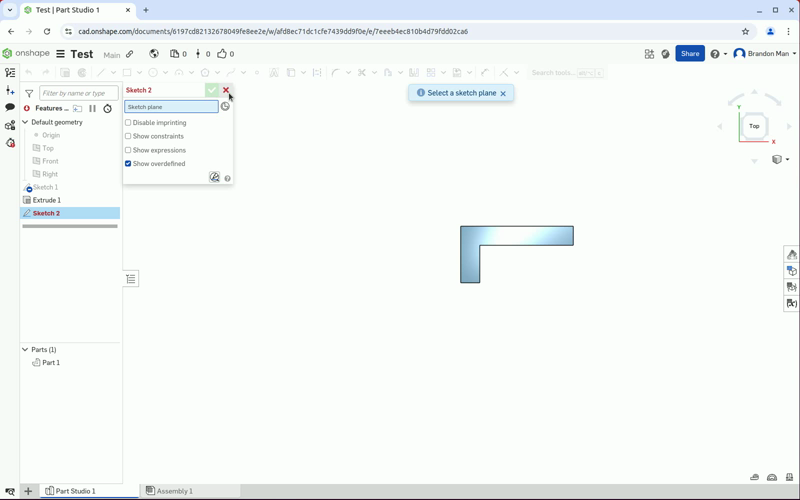
mouse_move(73, 150)
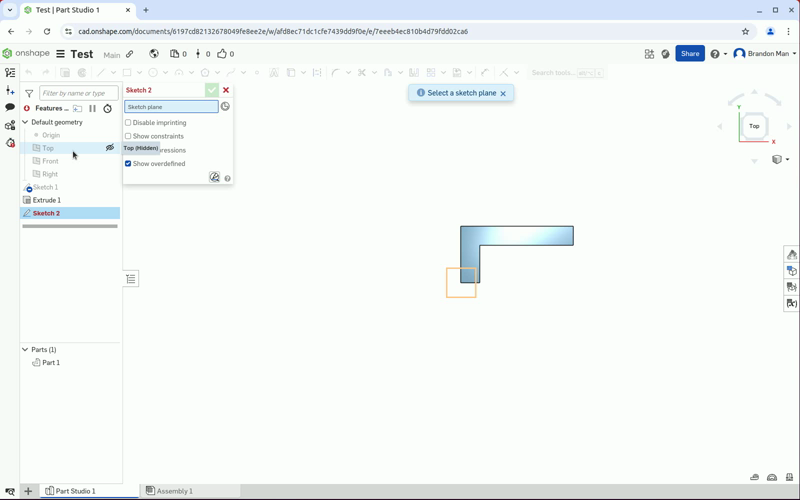
click(73, 150)
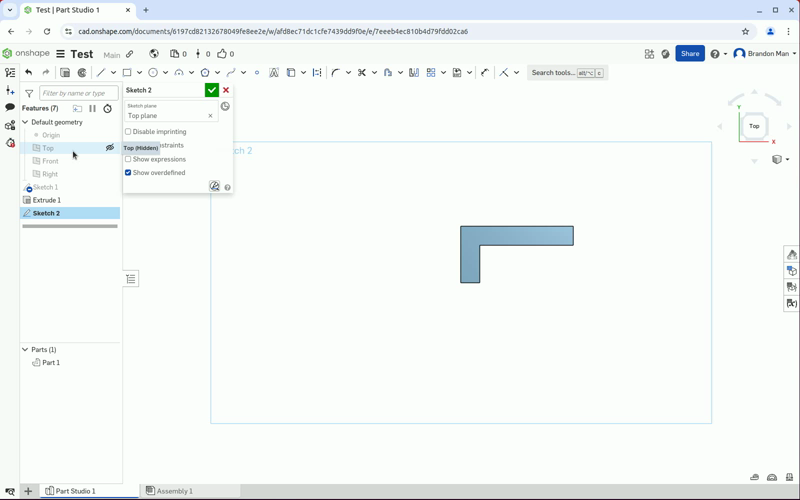
mouse_move(73, 352)
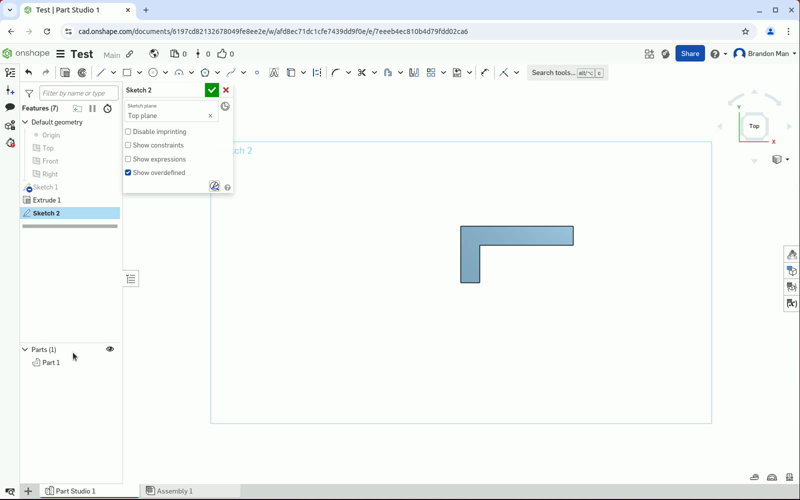
key(y)
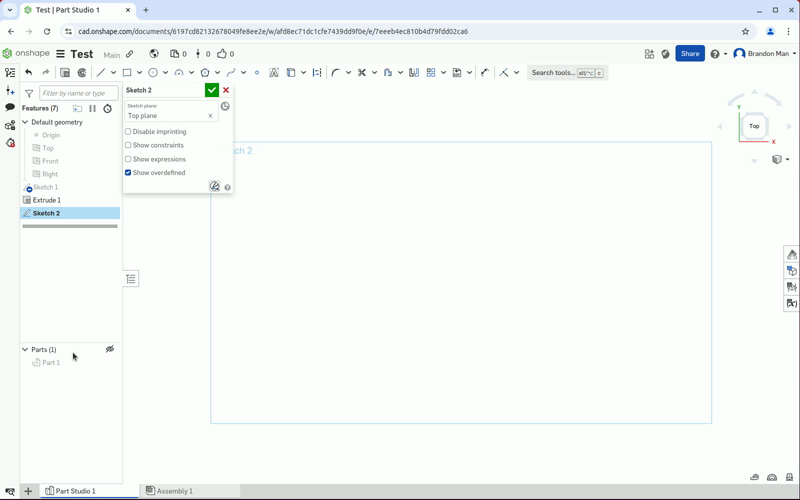
key(l)
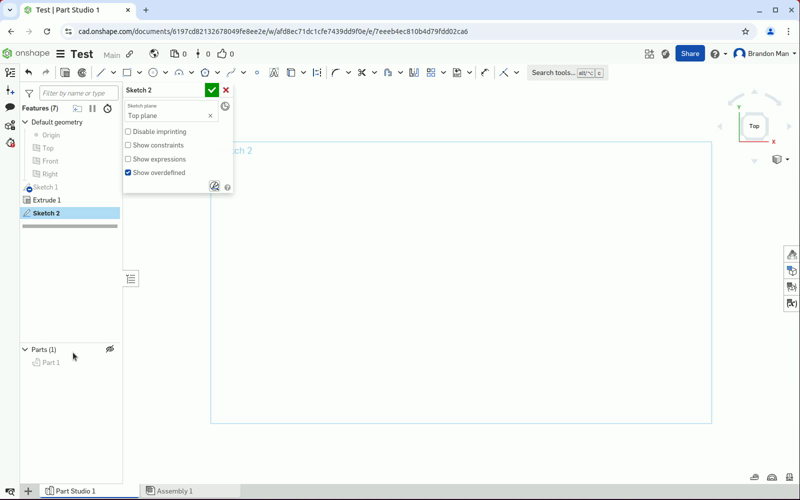
key_down(shift)
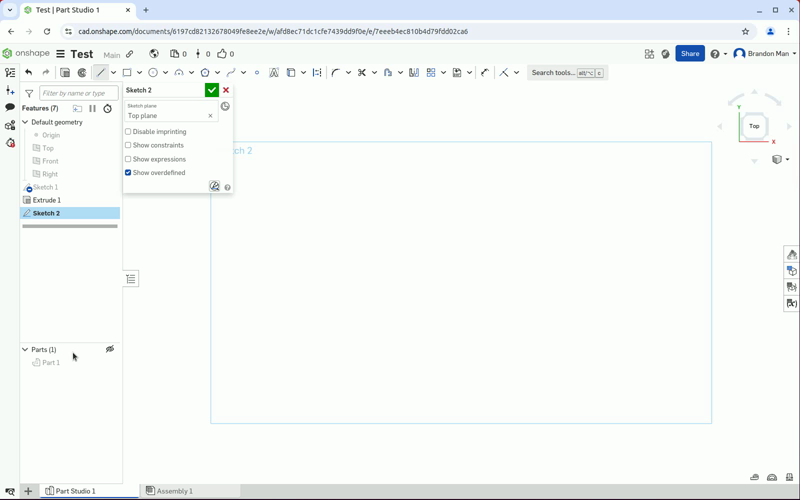
mouse_move(479, 264)
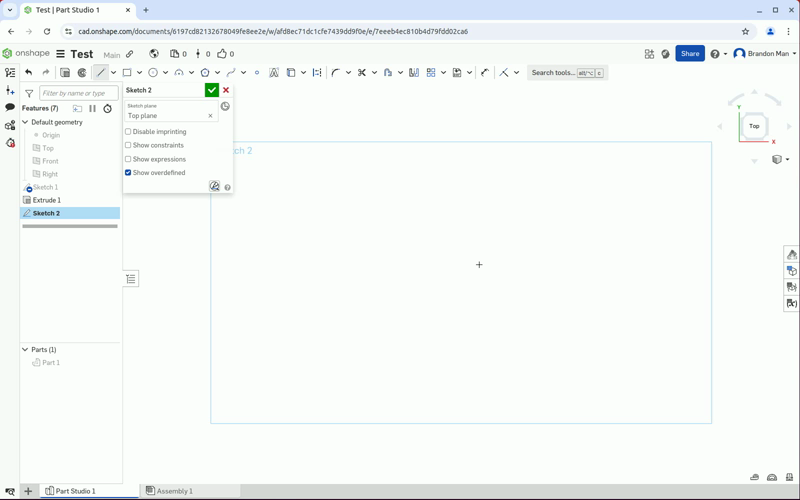
click(479, 264)
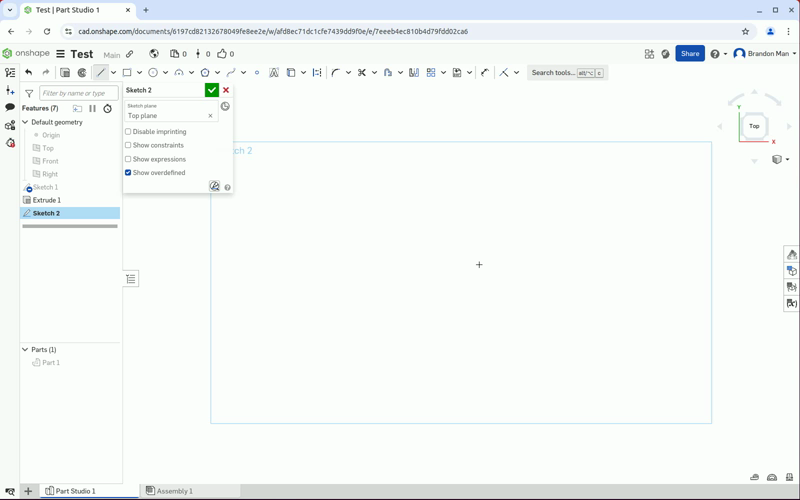
key_up(shift)
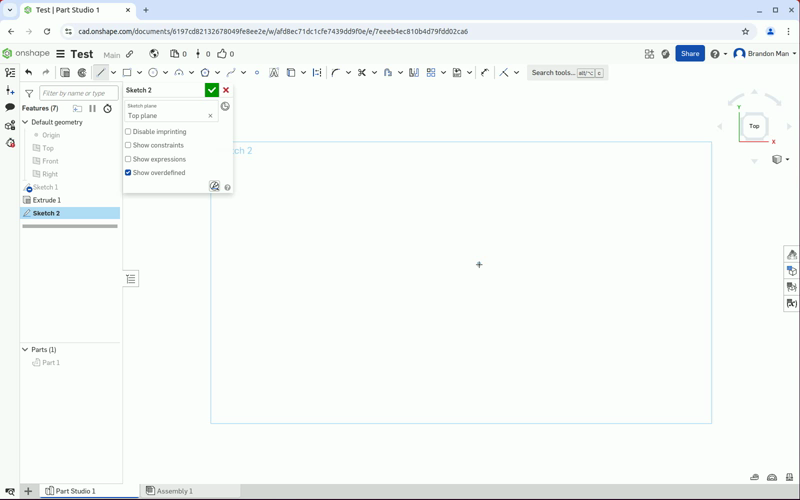
key_down(shift)
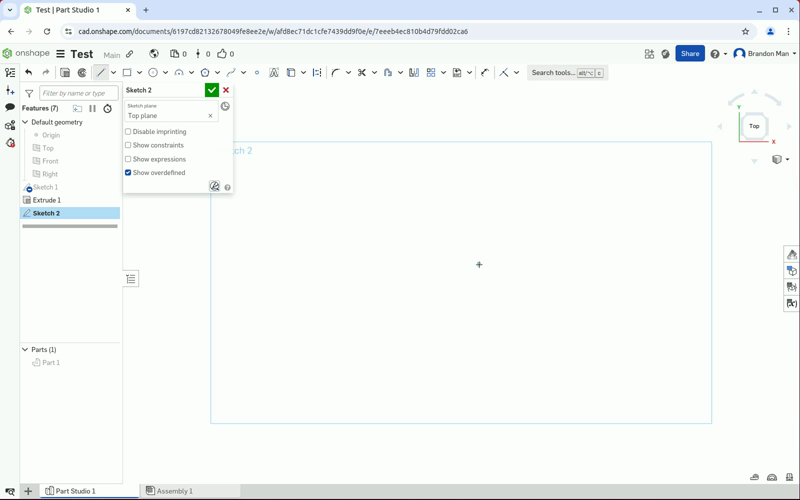
mouse_move(509, 264)
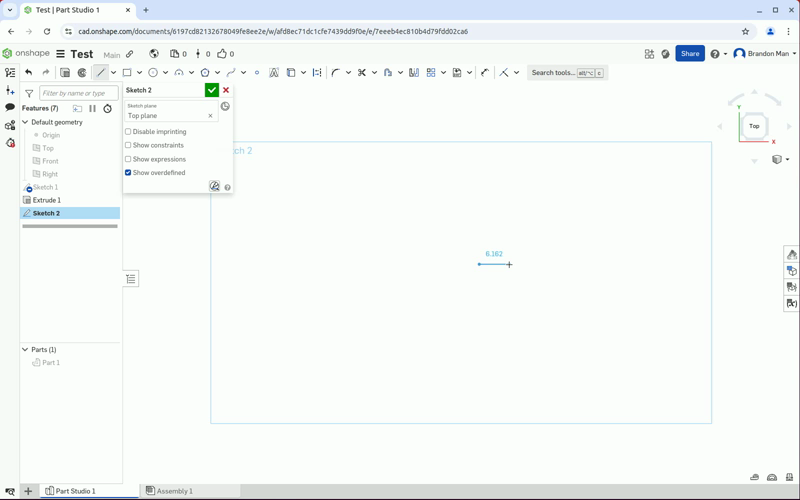
mouse_move(517, 244)
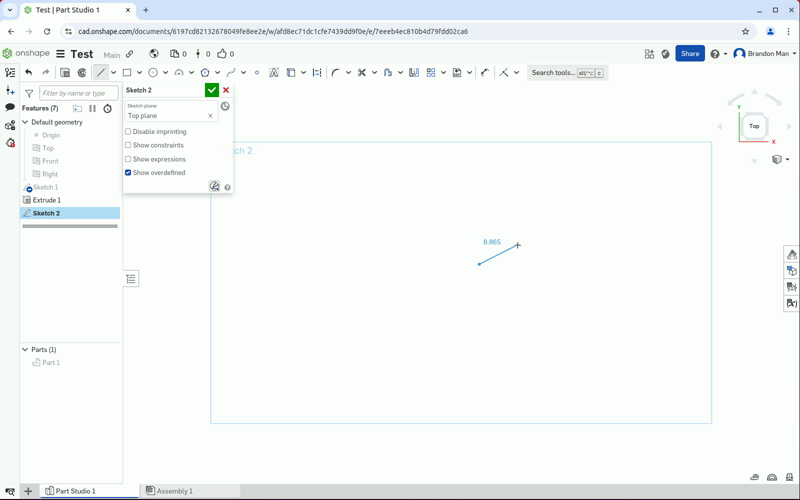
click(517, 244)
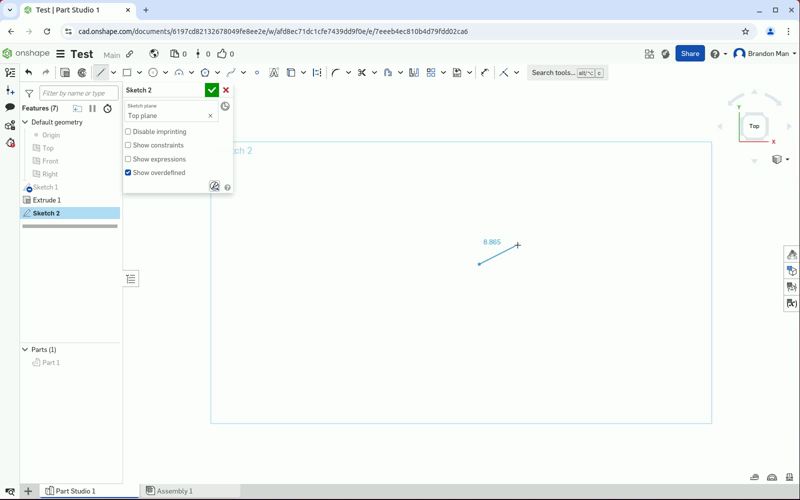
key_up(shift)
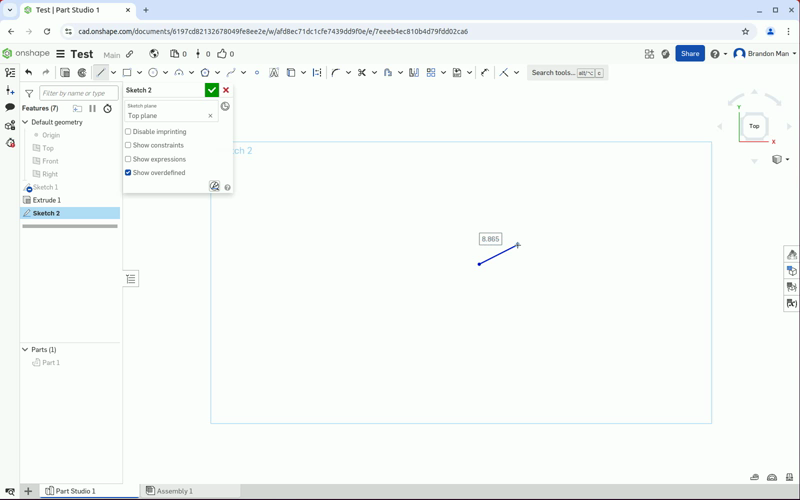
key_down(shift)
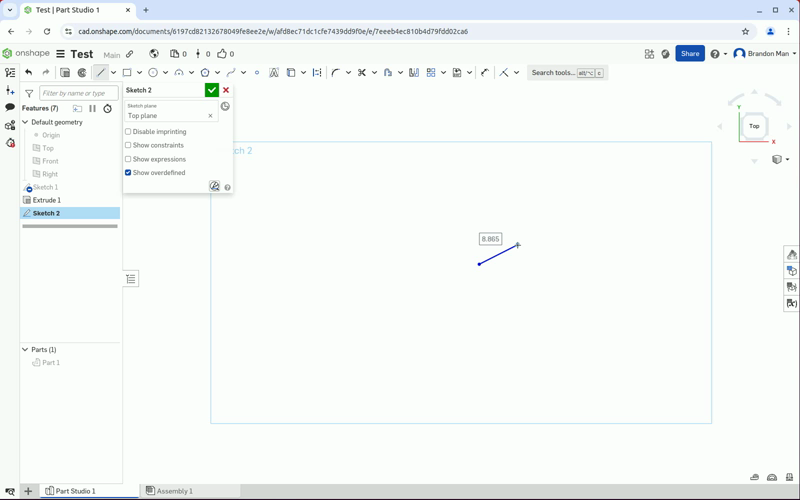
mouse_move(547, 244)
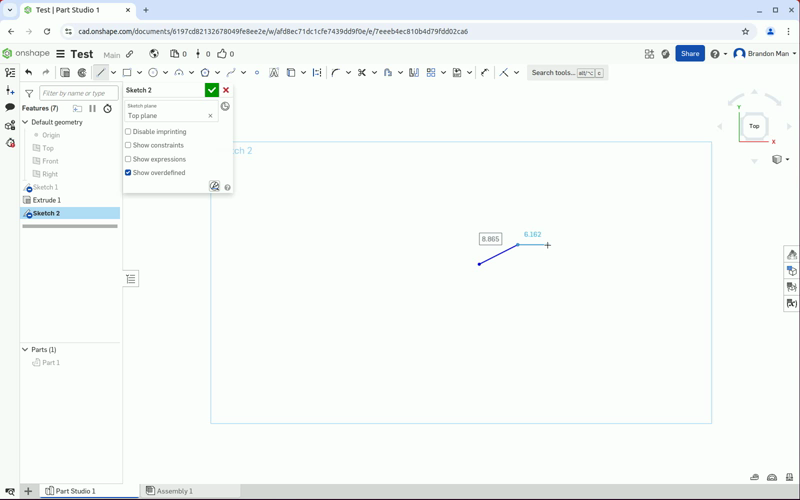
mouse_move(479, 244)
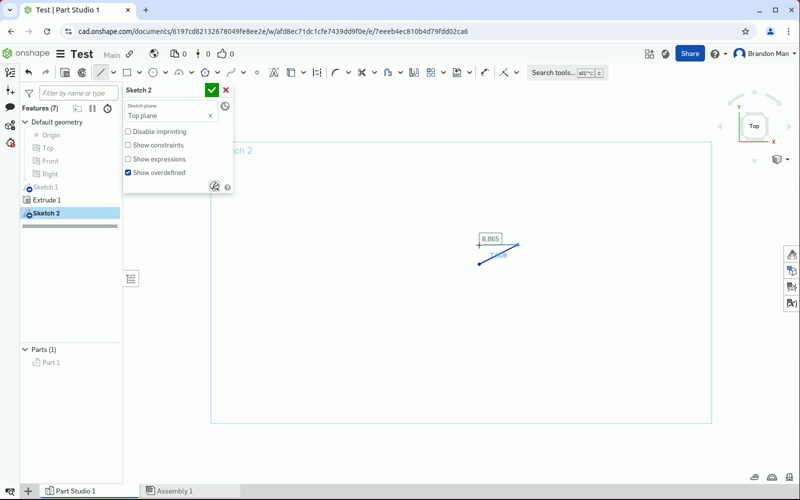
click(479, 244)
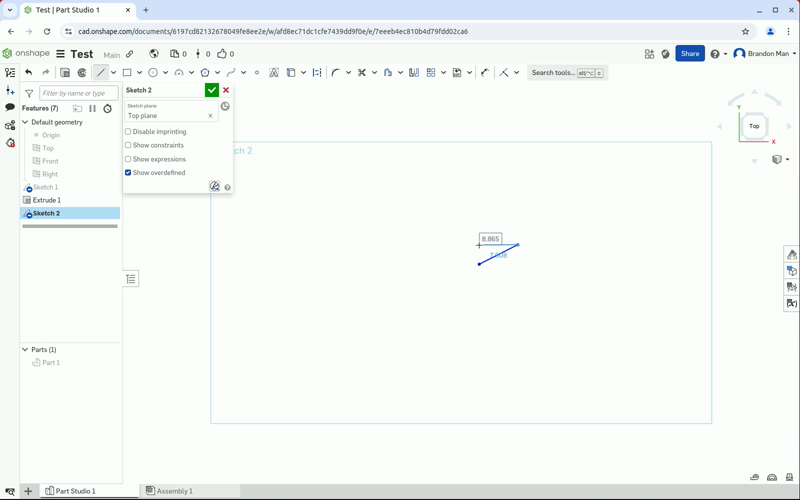
key_up(shift)
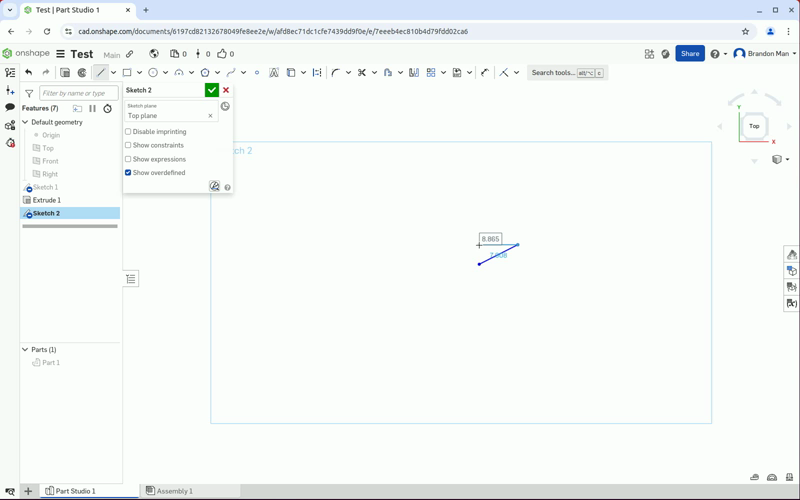
mouse_move(509, 244)
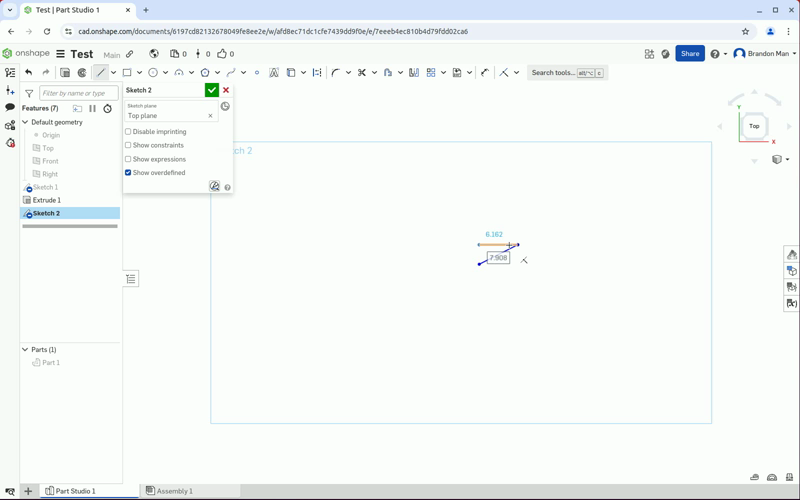
key_down(shift)
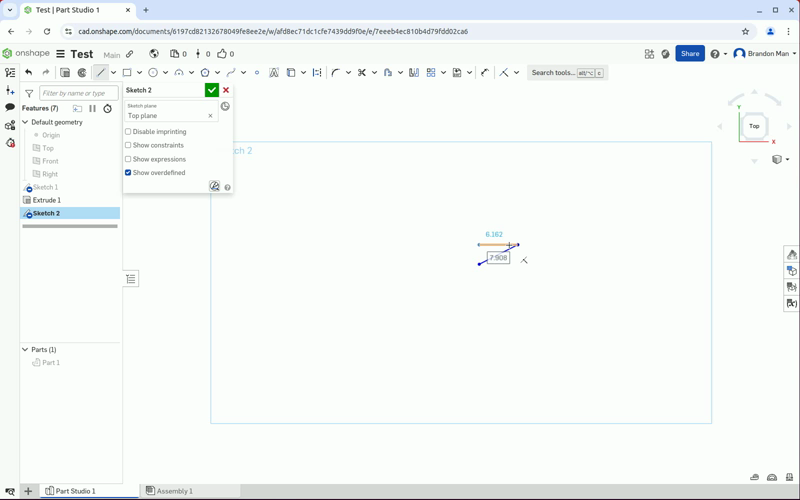
mouse_move(479, 264)
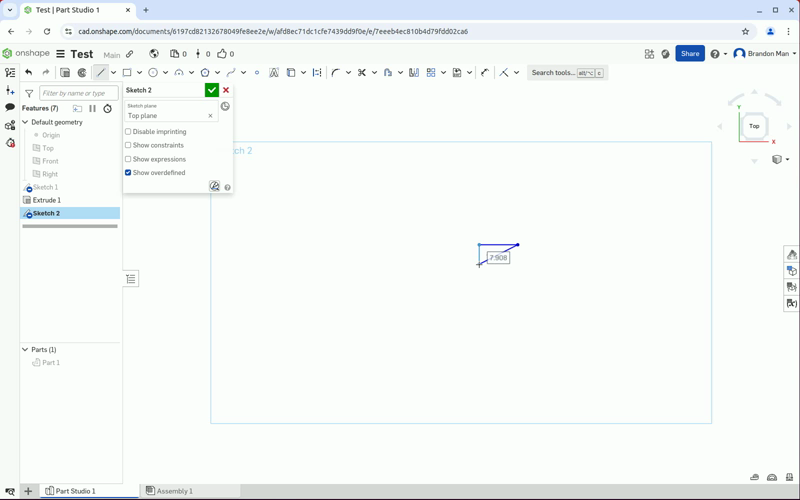
key_up(shift)
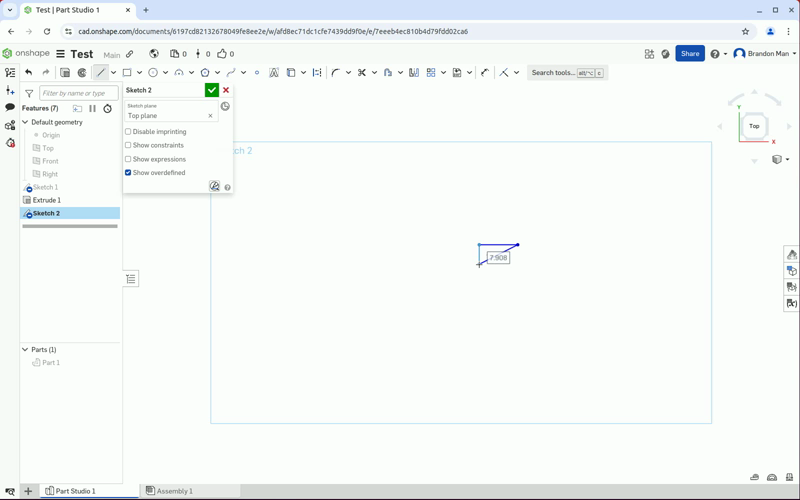
click(479, 264)
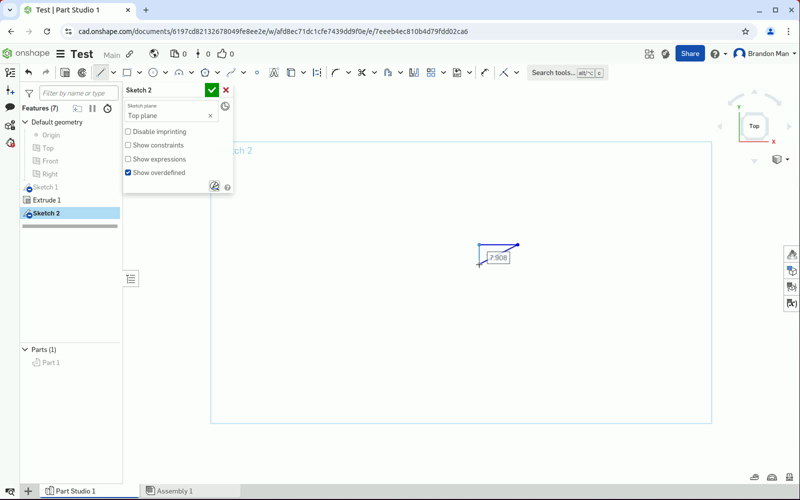
key(esc)
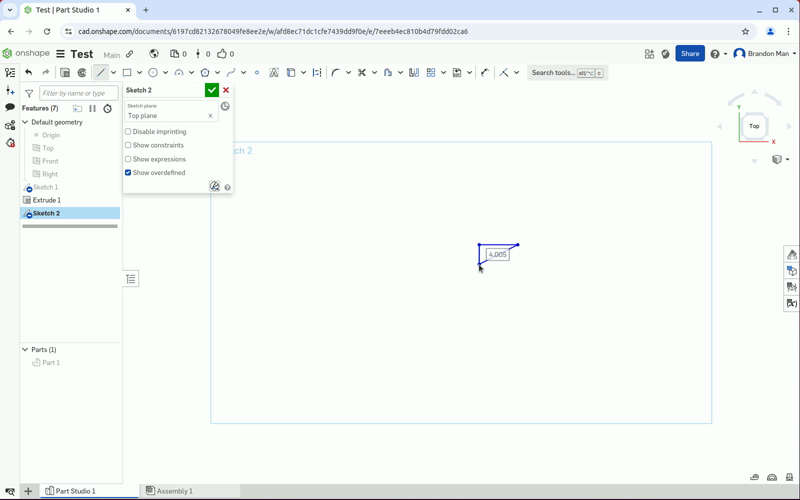
mouse_move(489, 253)
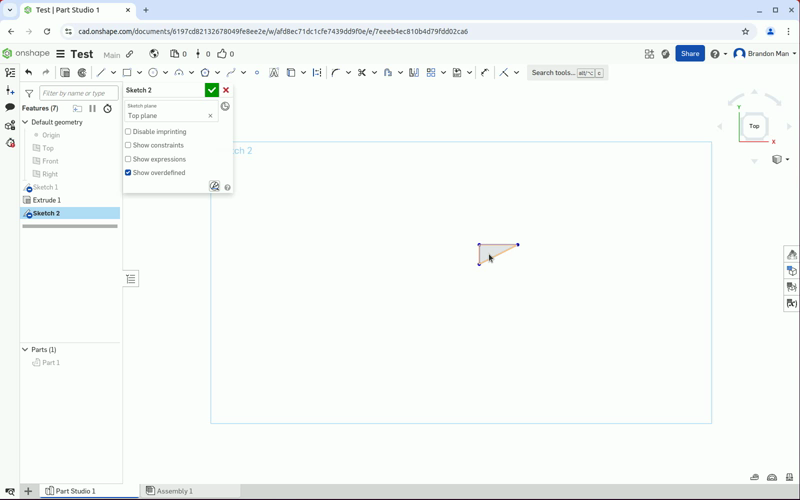
scroll(6)
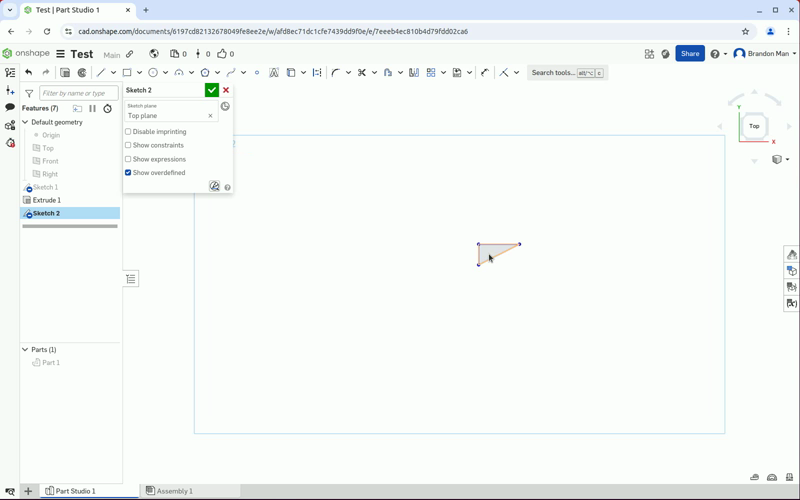
scroll(6)
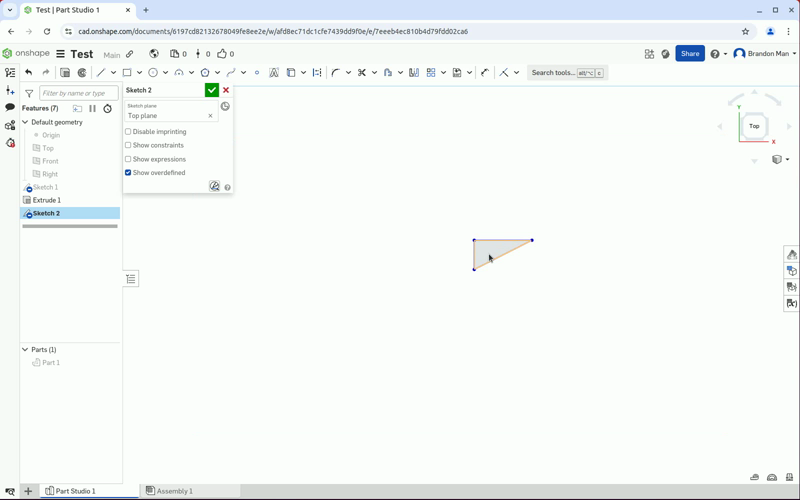
scroll(6)
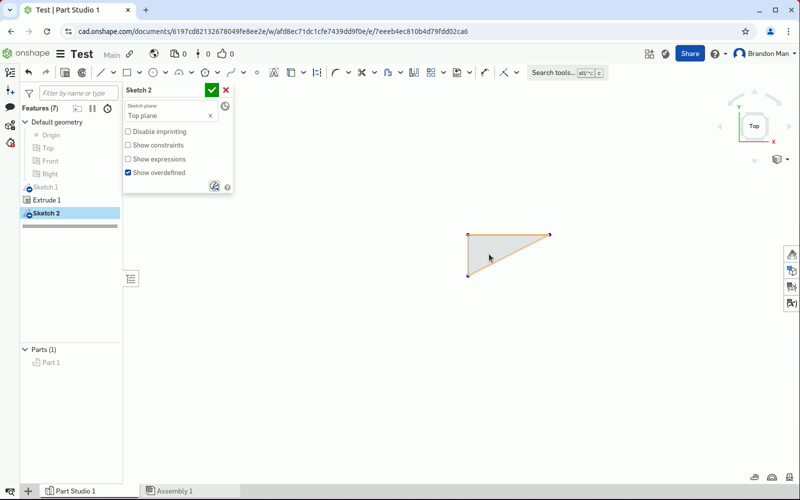
scroll(6)
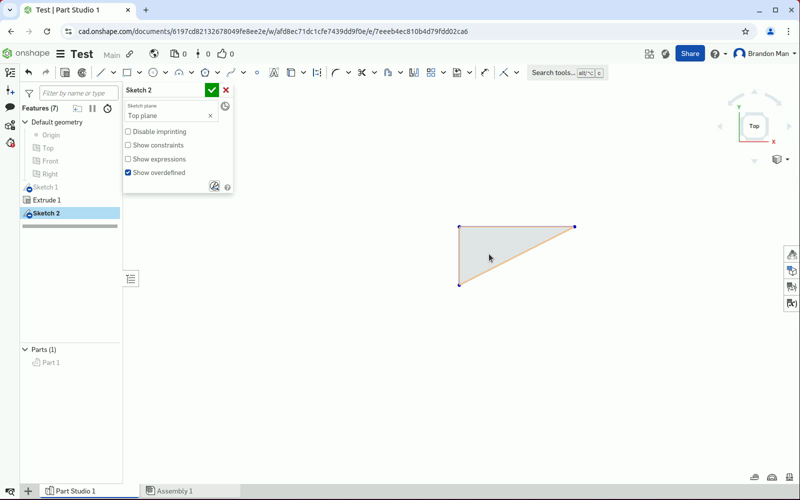
scroll(6)
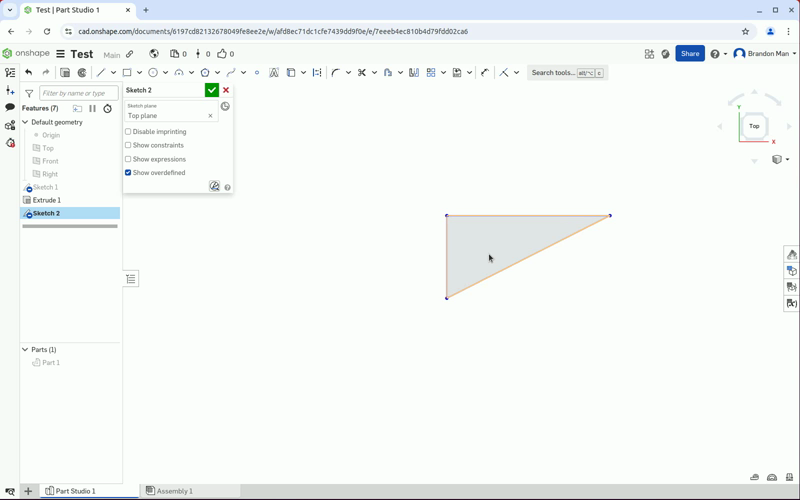
scroll(6)
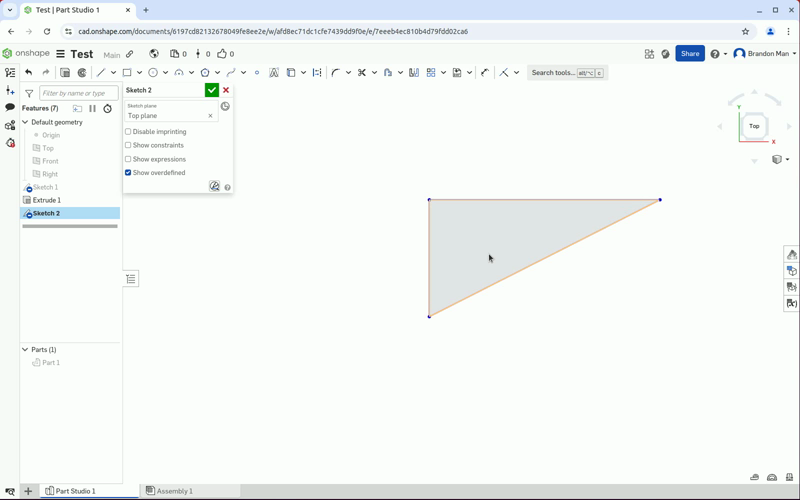
scroll(6)
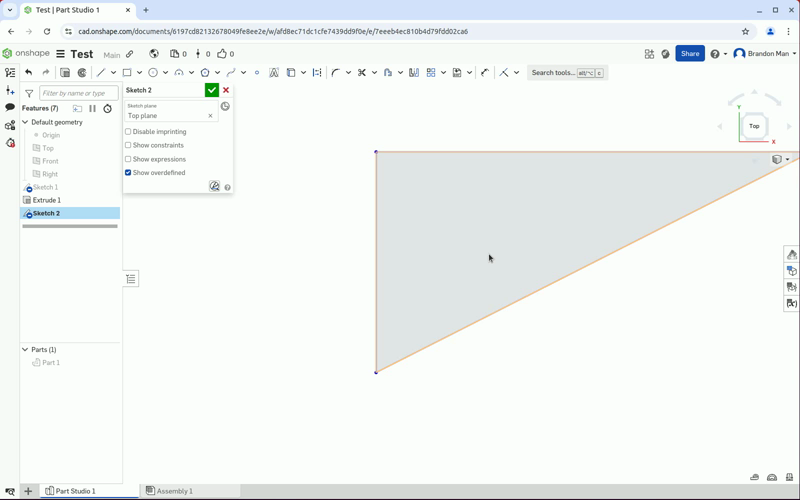
click(489, 253)
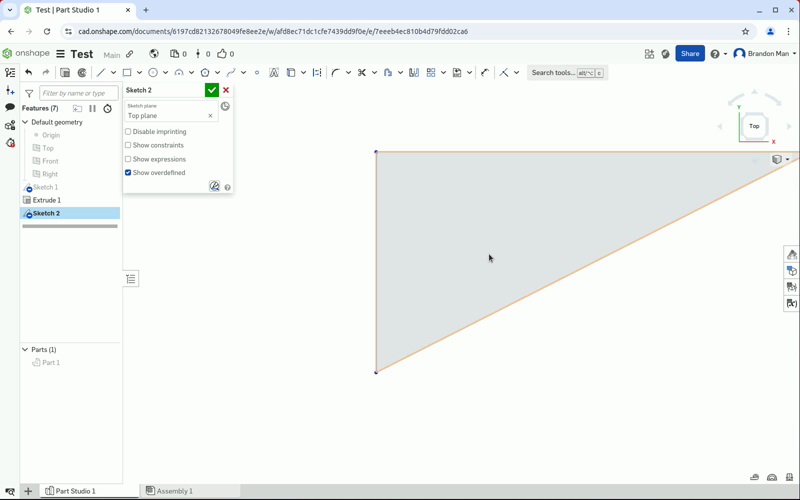
scroll(-6)
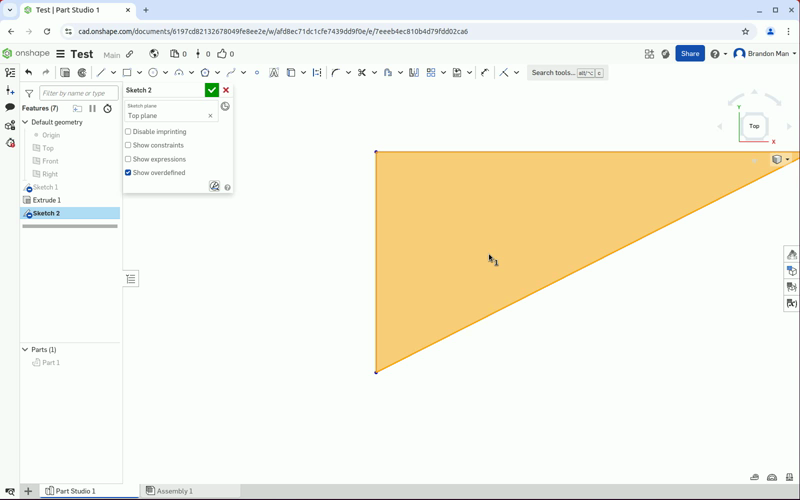
scroll(-6)
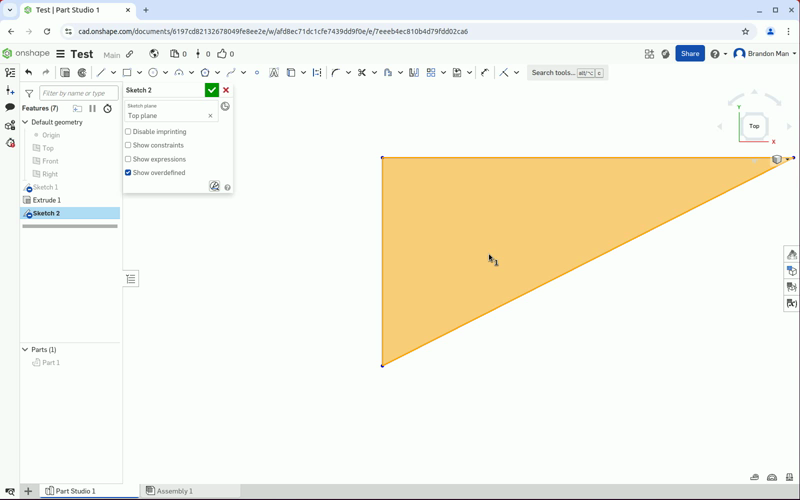
scroll(-6)
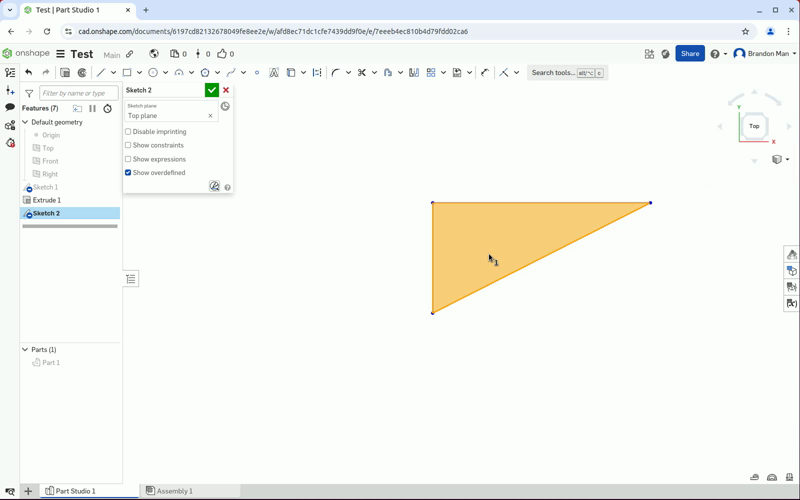
scroll(-6)
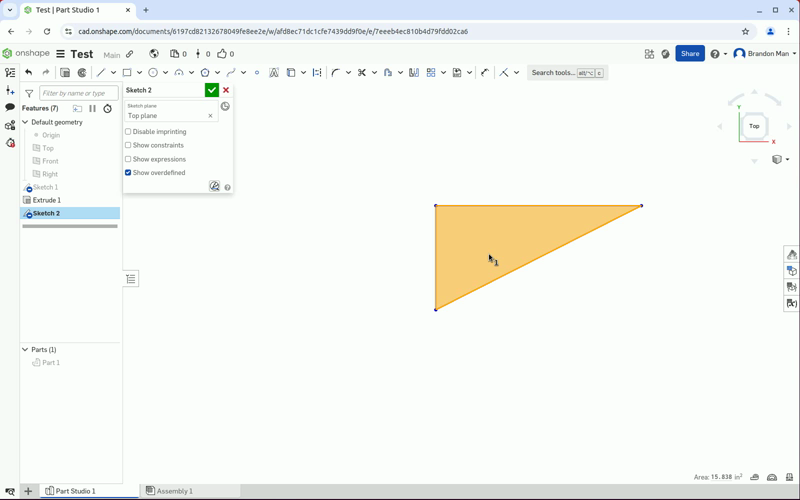
scroll(-6)
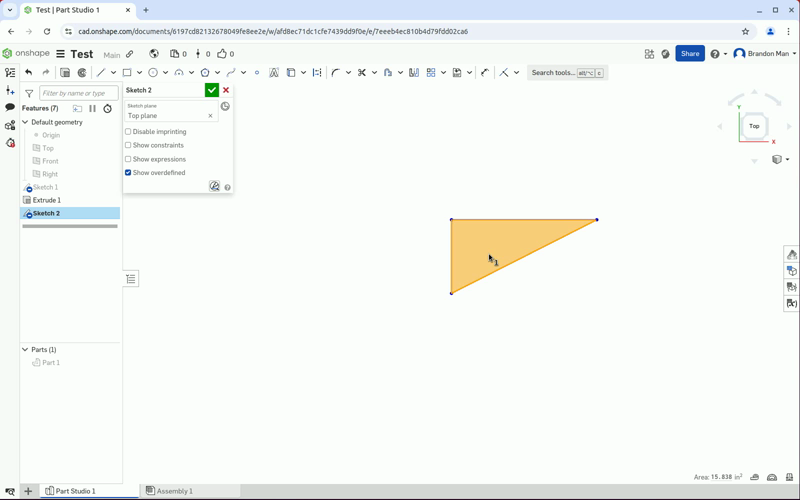
scroll(-6)
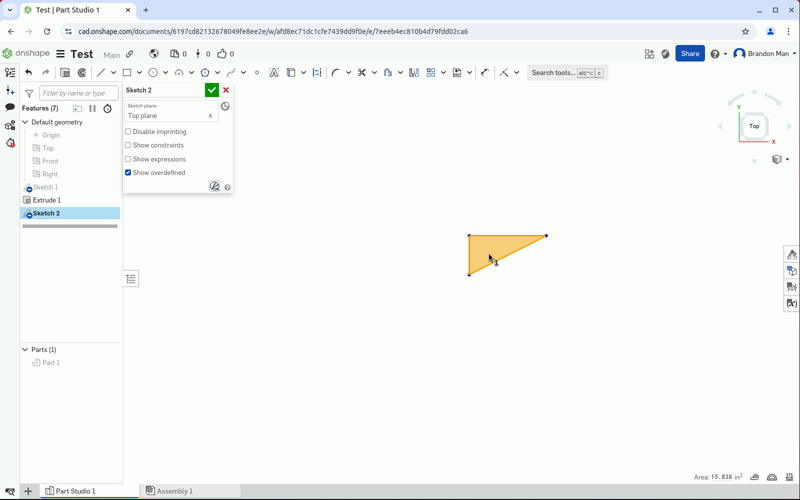
scroll(-6)
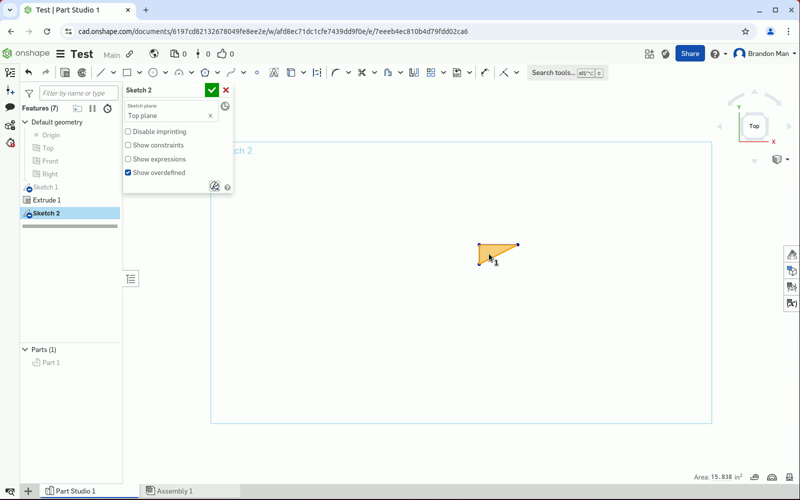
mouse_move(73, 352)
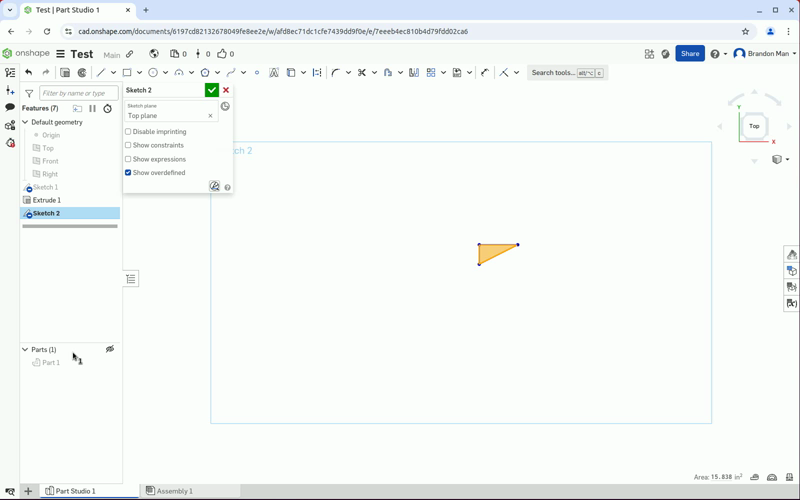
key(shift+y)
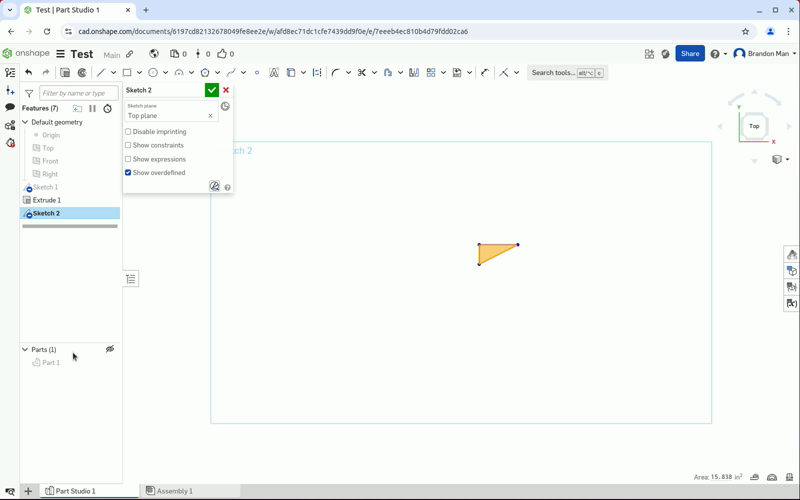
key(shift+e)
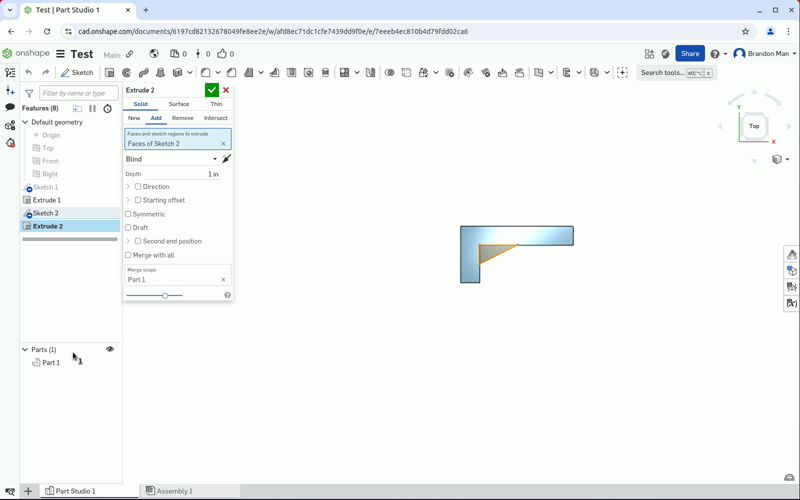
mouse_move(143, 106)
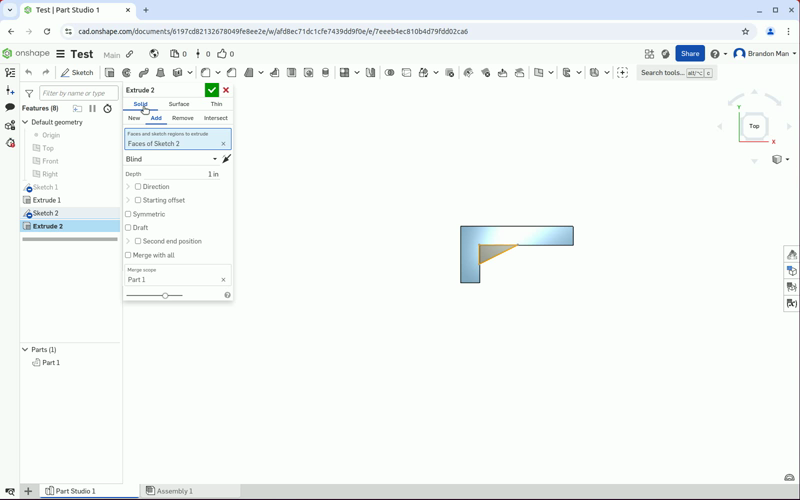
click(143, 106)
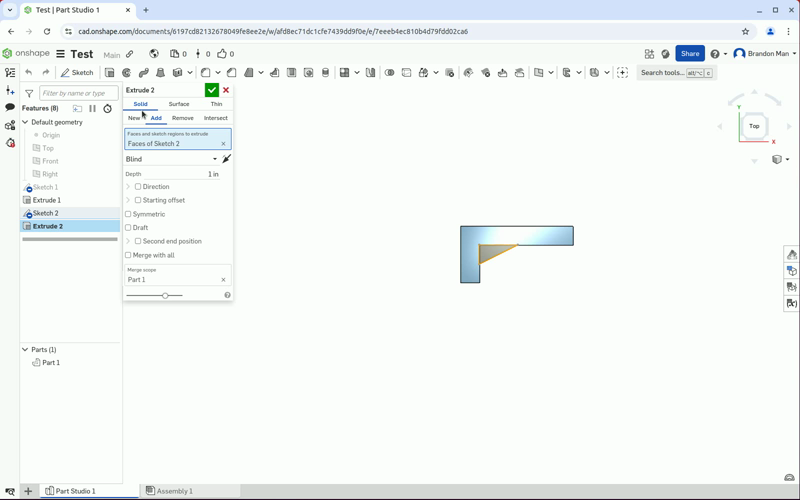
mouse_move(137, 120)
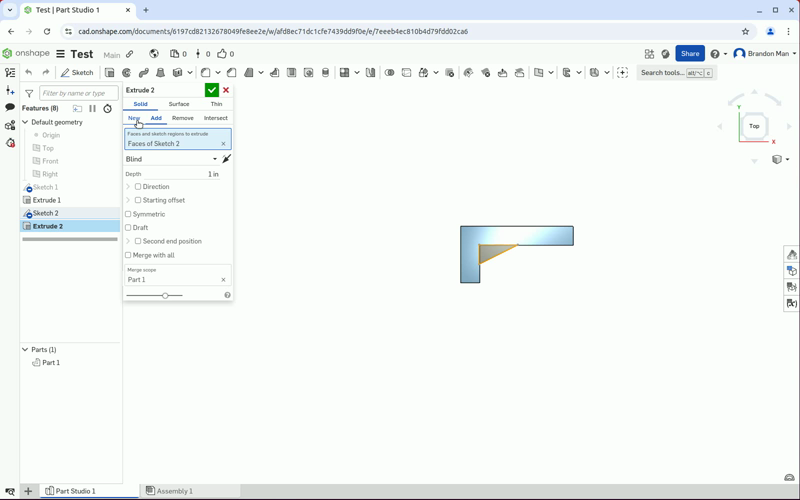
click(137, 120)
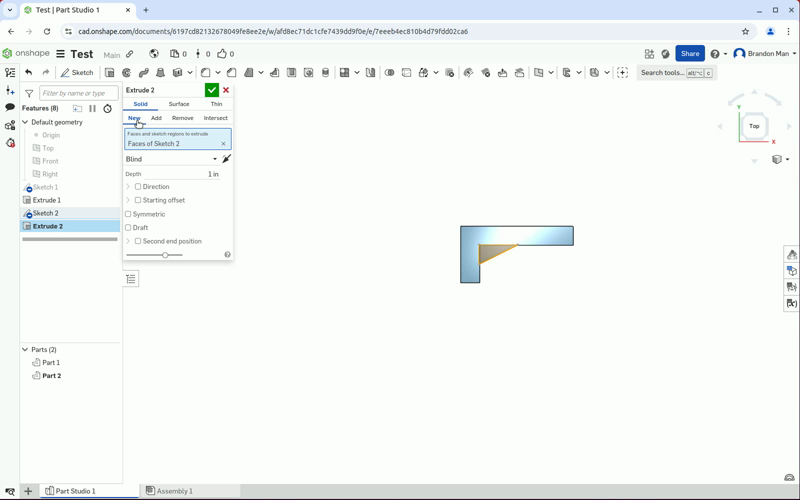
key(tab, 4)
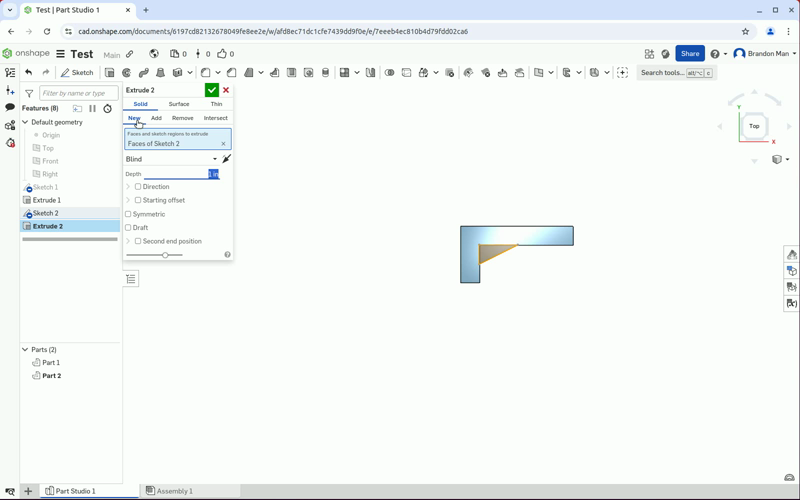
text(7.703)
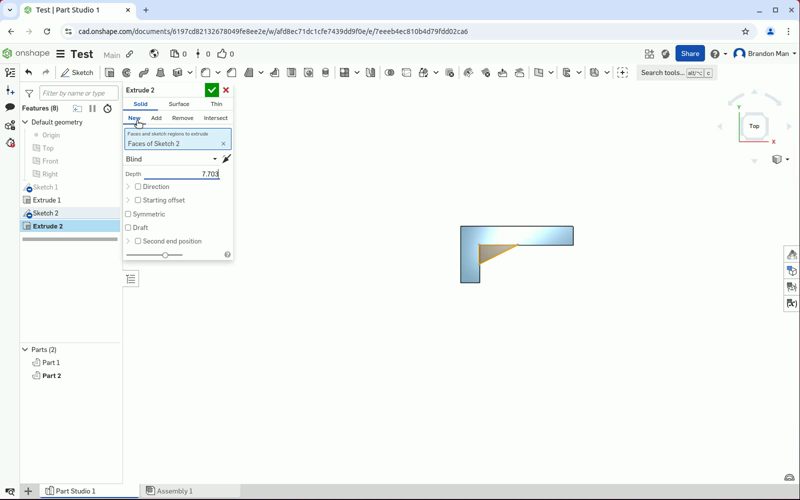
key(enter)
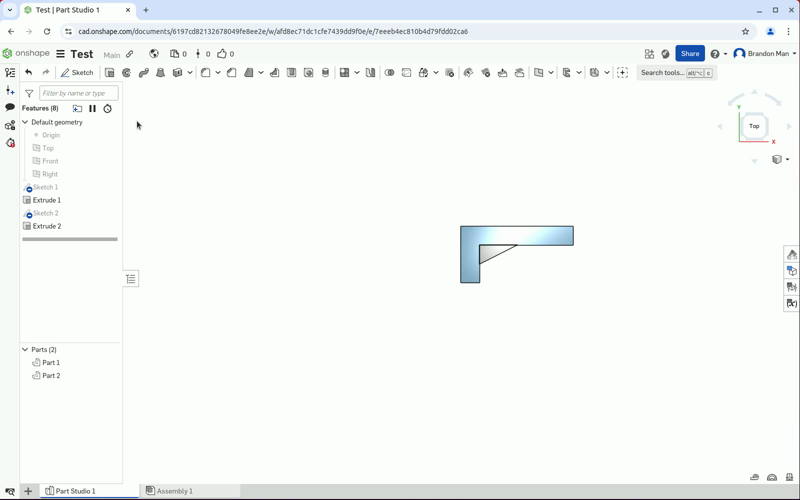
key(shift+h)
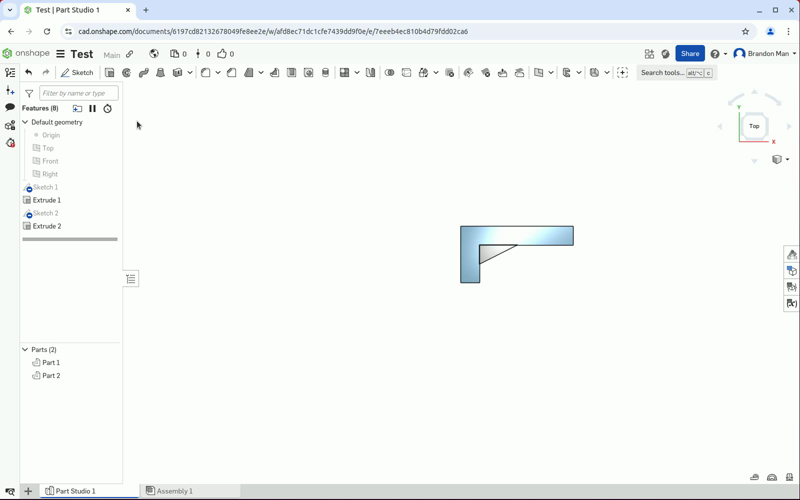
key(shift+h)
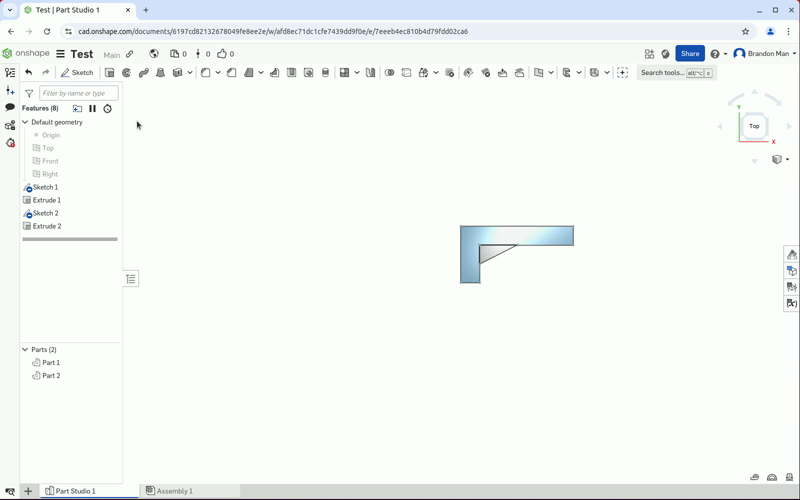
key(shift+7)
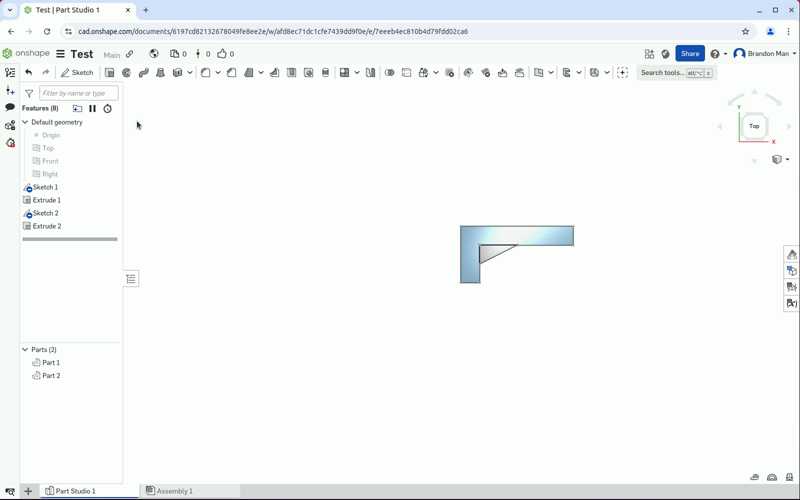
key(up, 3)
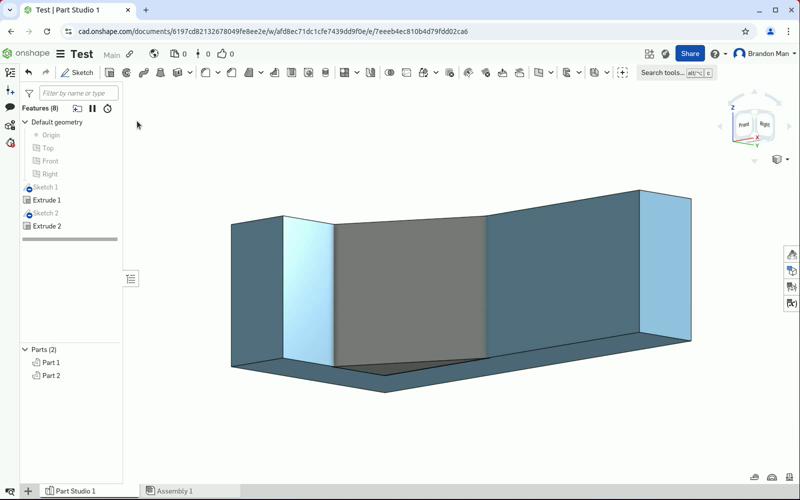
key(left, 3)
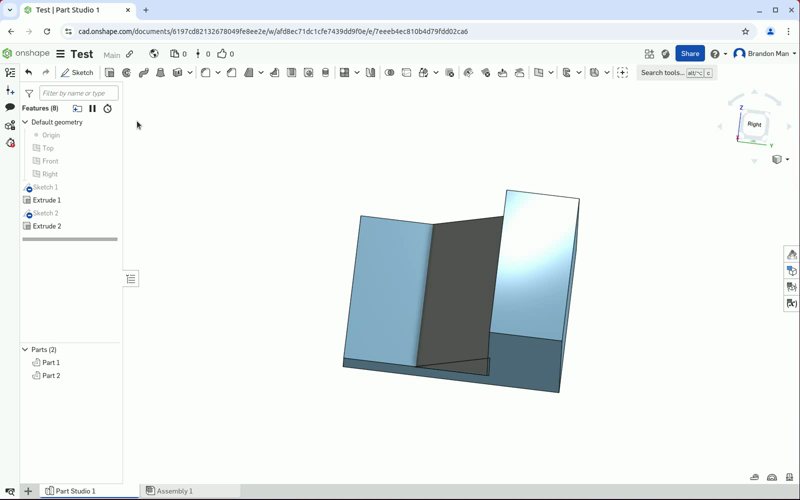
key(right, 3)
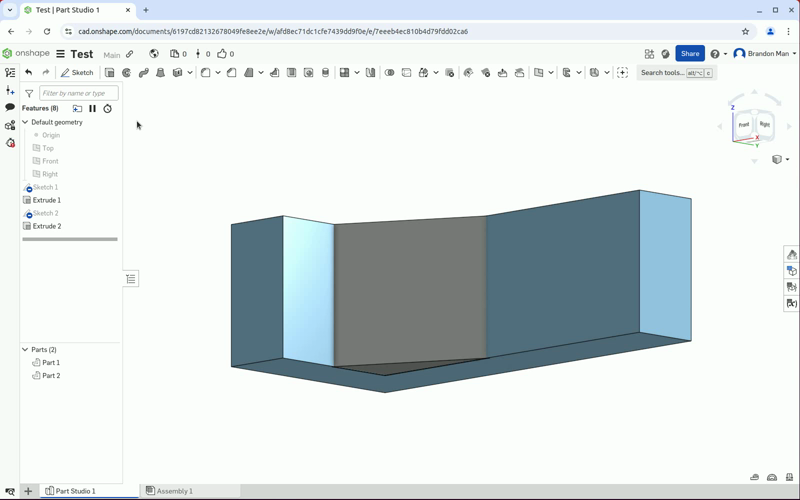
key(down, 3)
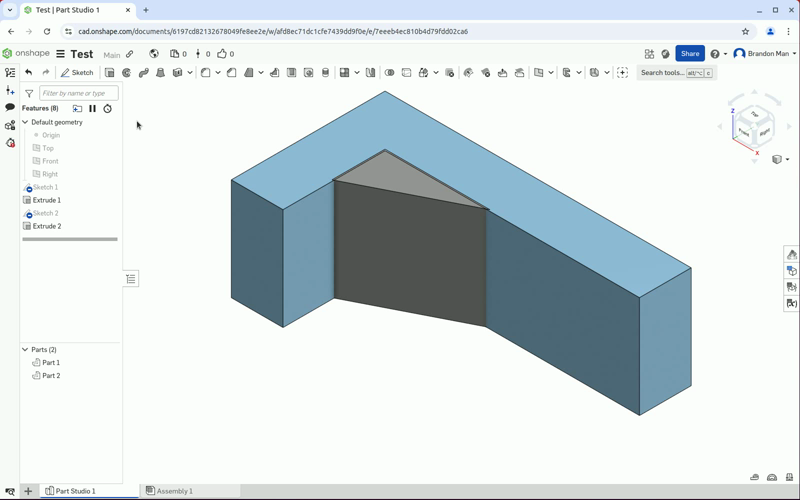
mouse_move(73, 189)
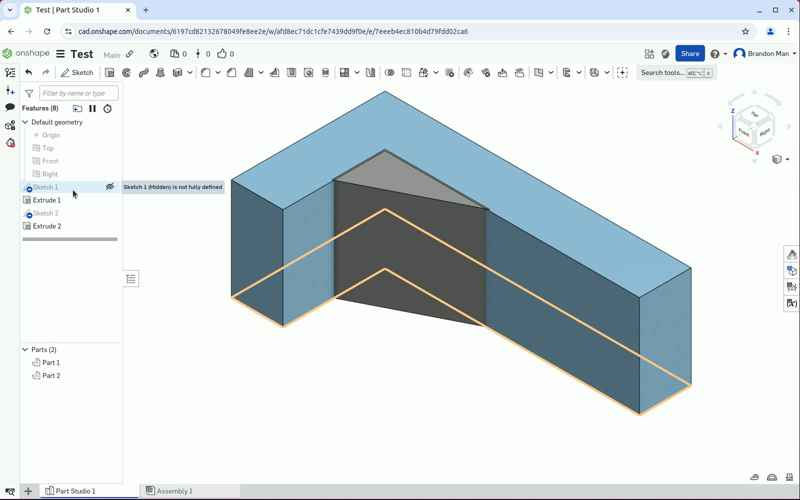
click(73, 189)